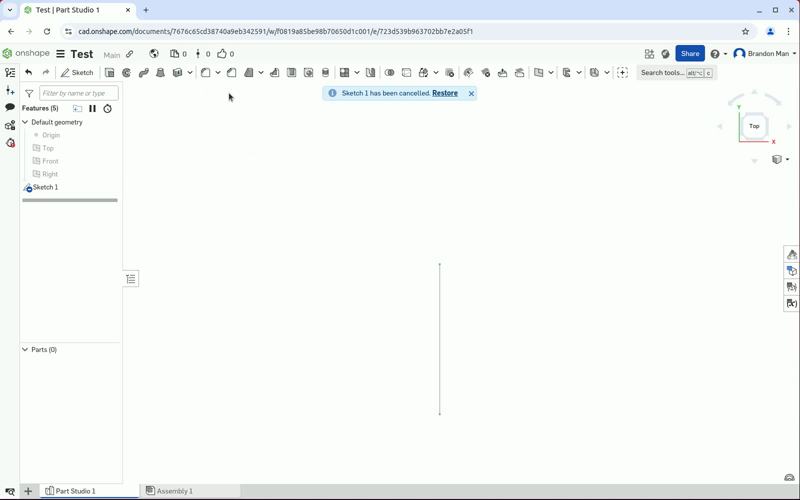
key(shift+h)
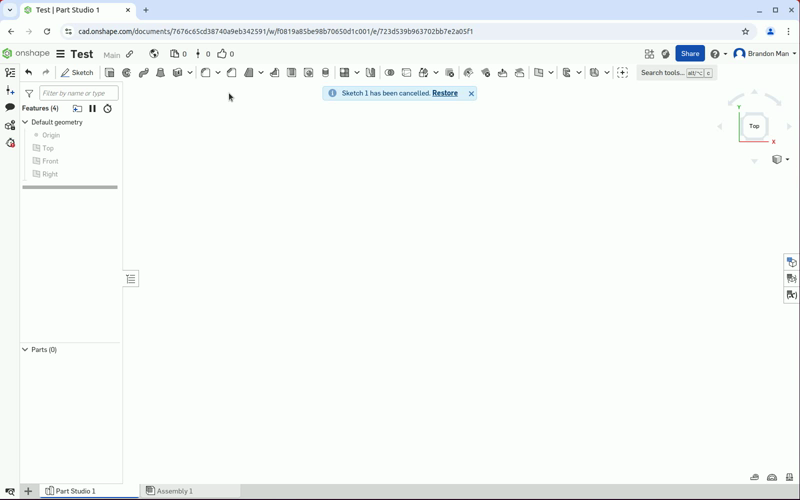
mouse_move(73, 352)
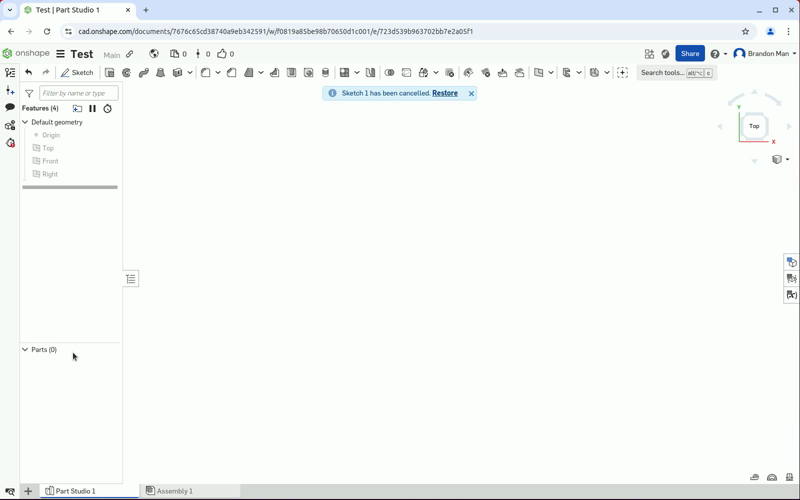
key(y)
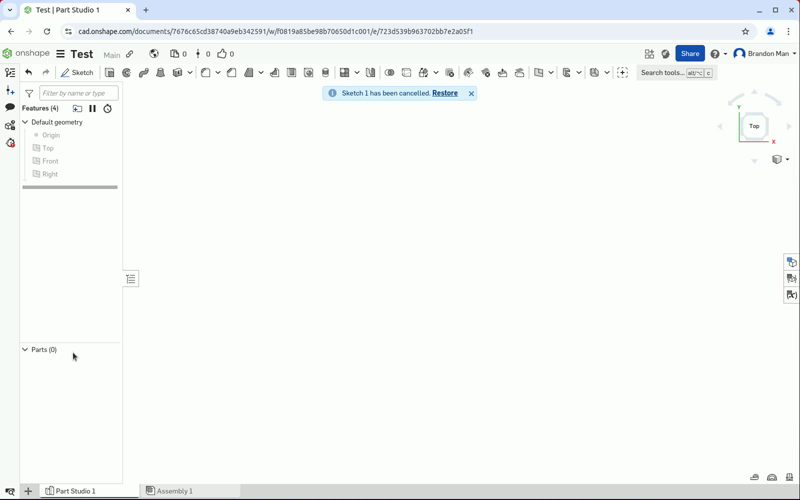
key(shift+p)
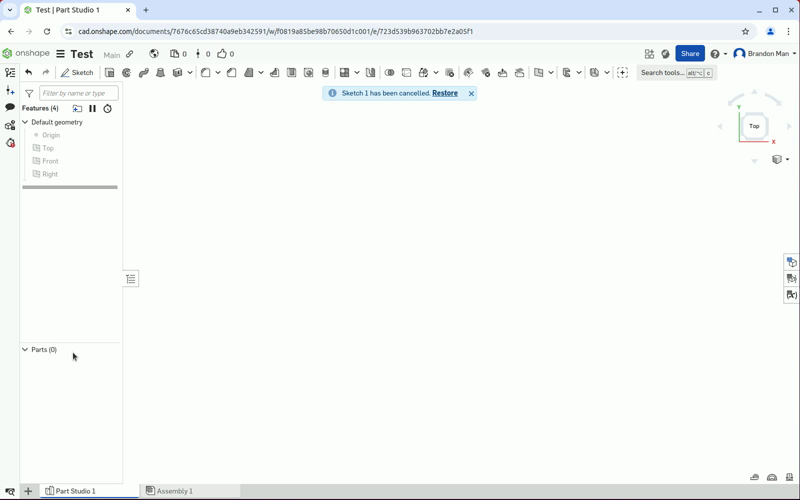
key(space)
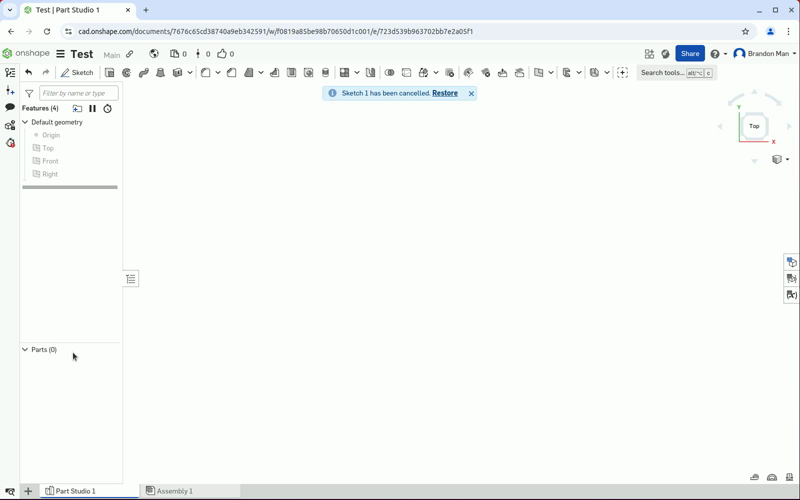
key_down(shift)
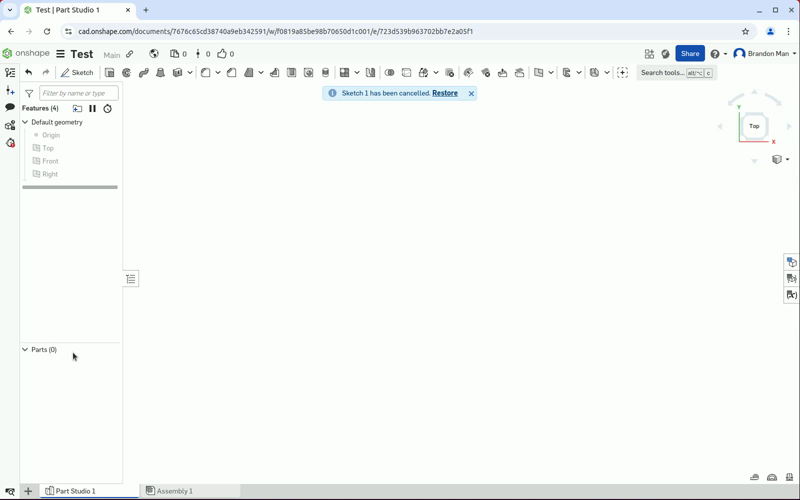
key(up)
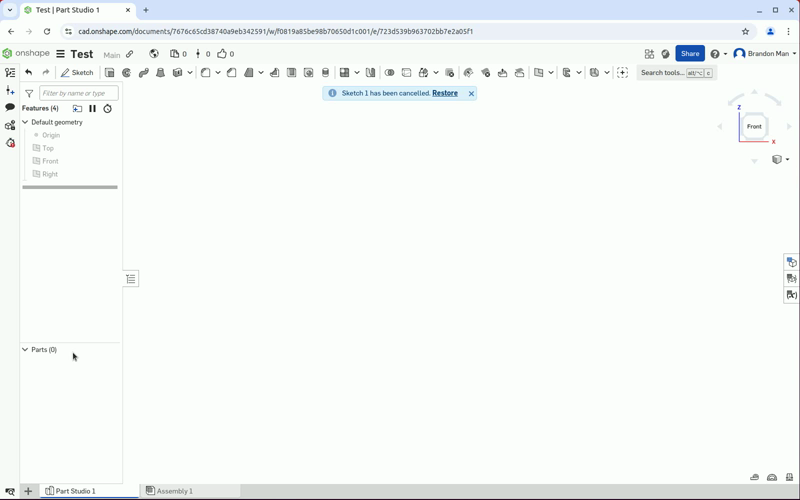
key_up(shift)
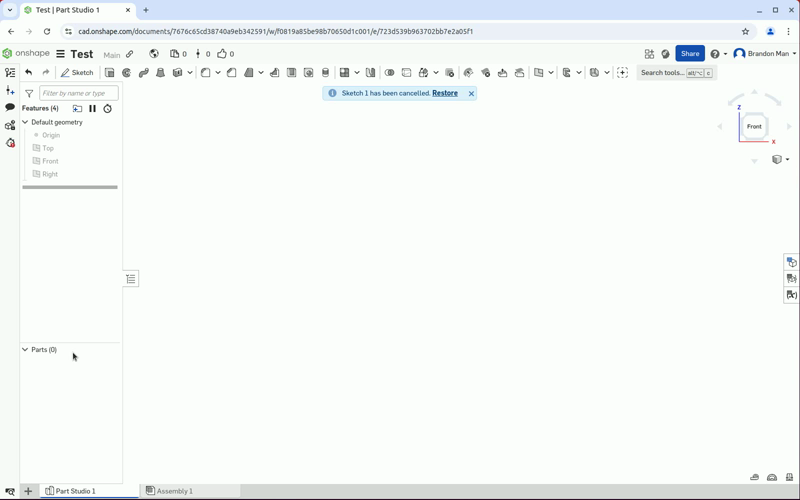
mouse_move(73, 352)
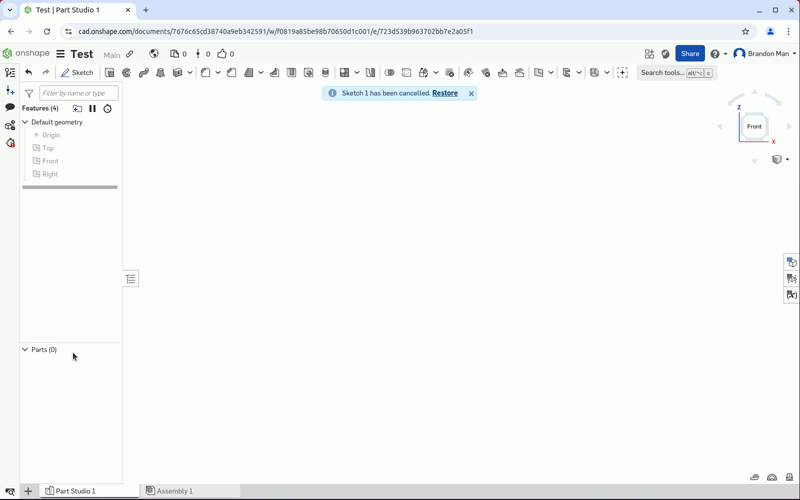
key(shift+y)
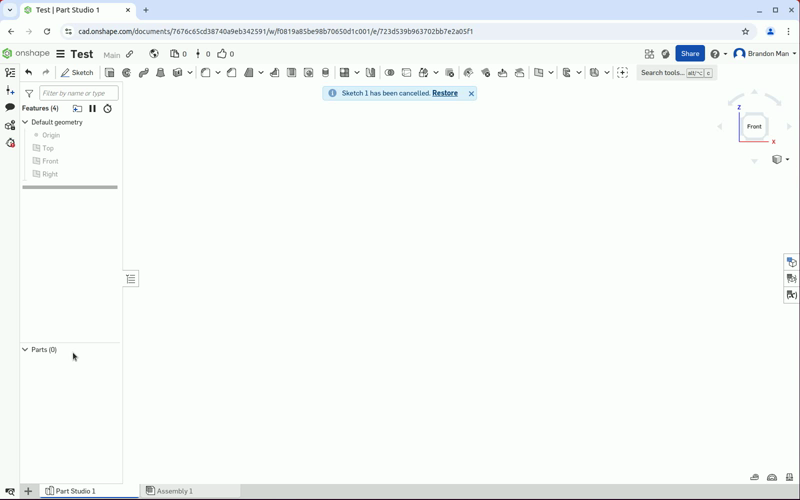
key(shift+s)
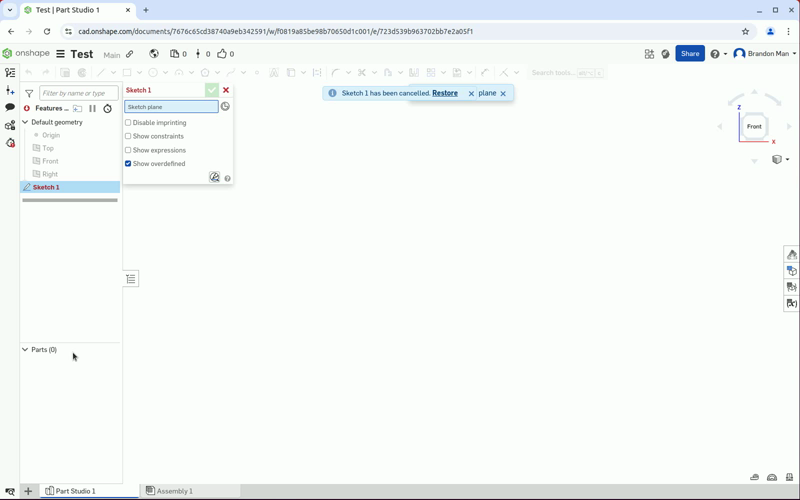
mouse_move(73, 163)
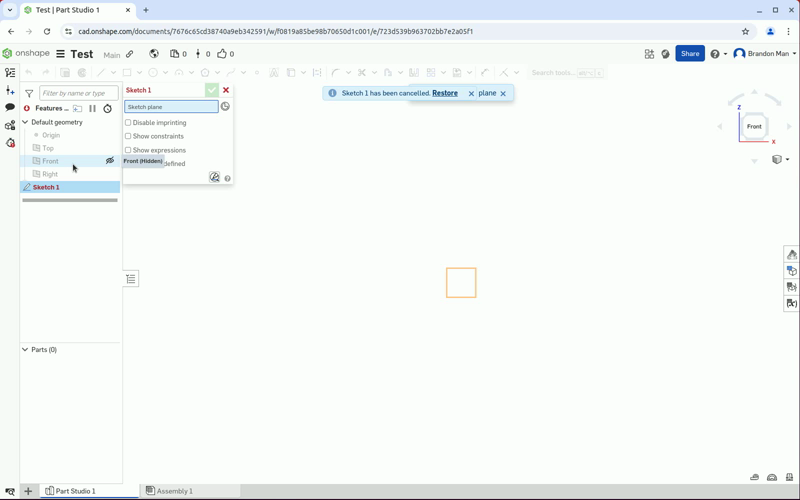
click(73, 163)
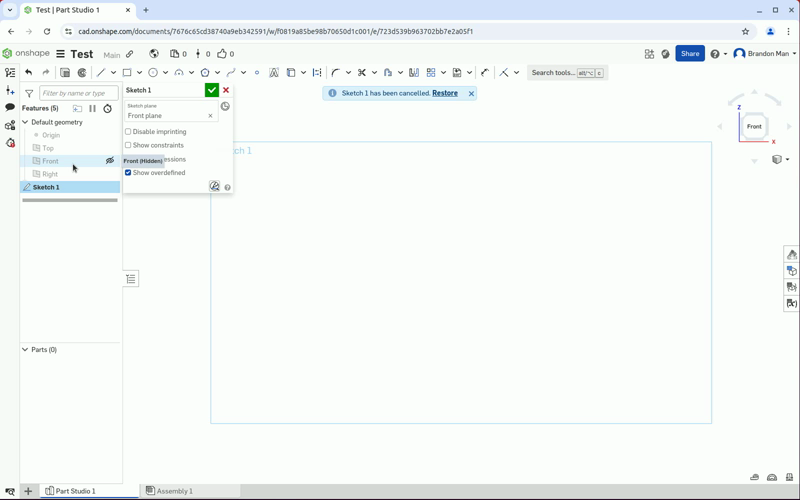
mouse_move(73, 352)
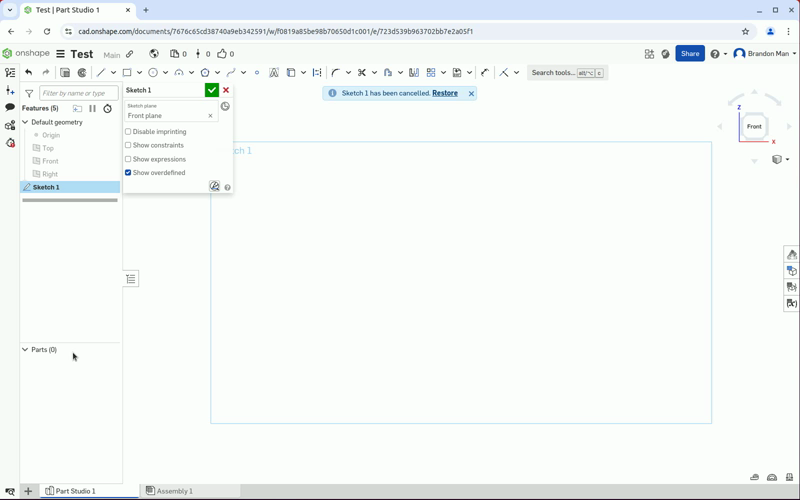
key(y)
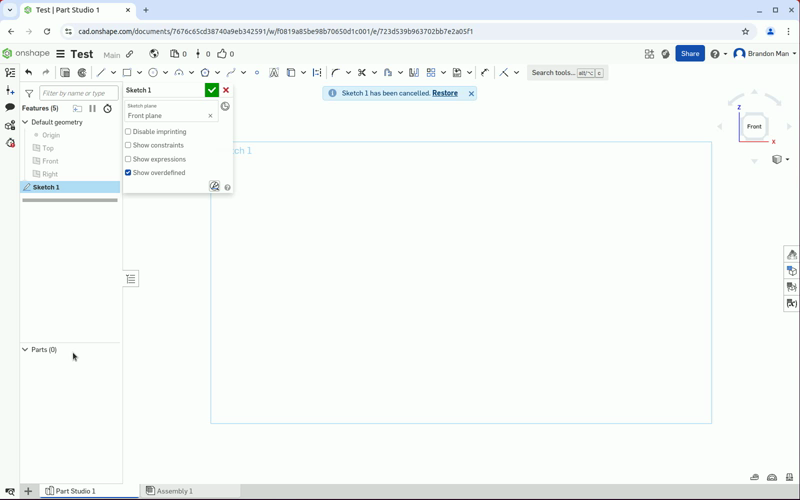
key(c)
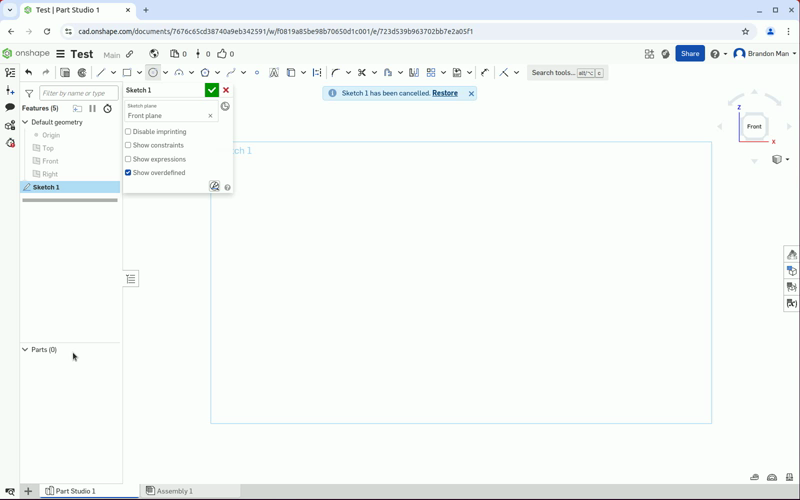
key_down(shift)
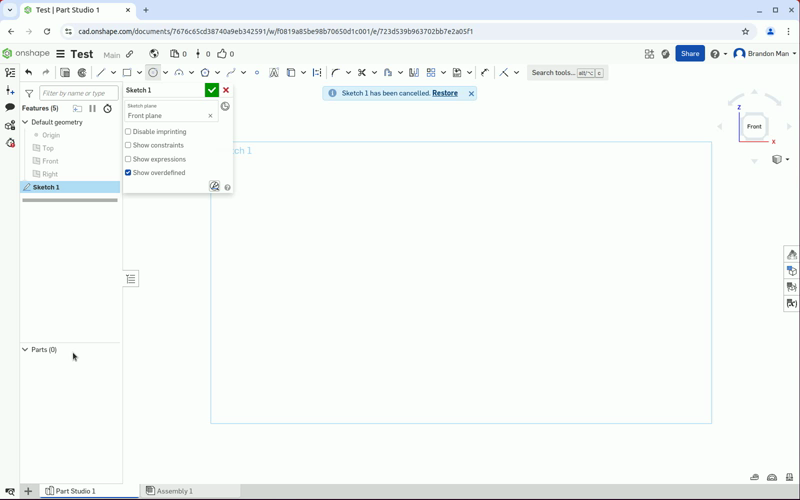
mouse_move(461, 282)
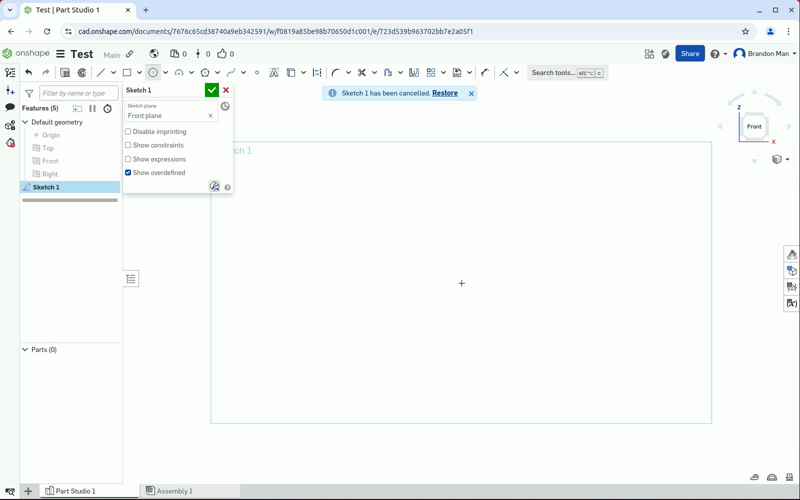
click(461, 282)
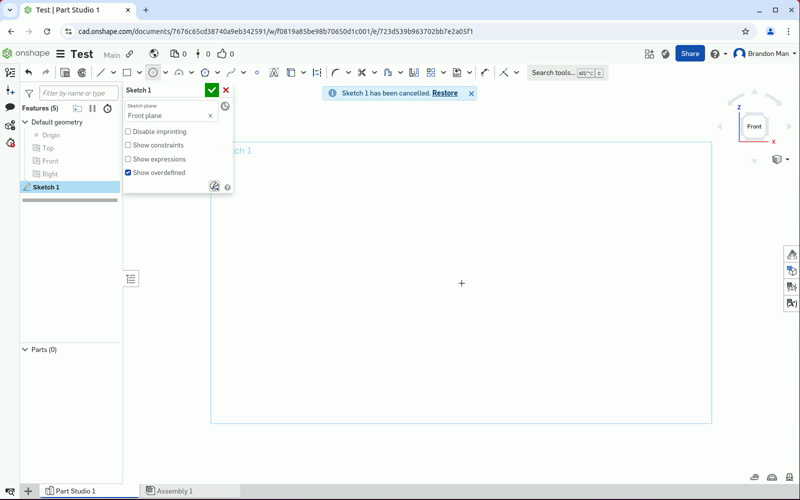
key_up(shift)
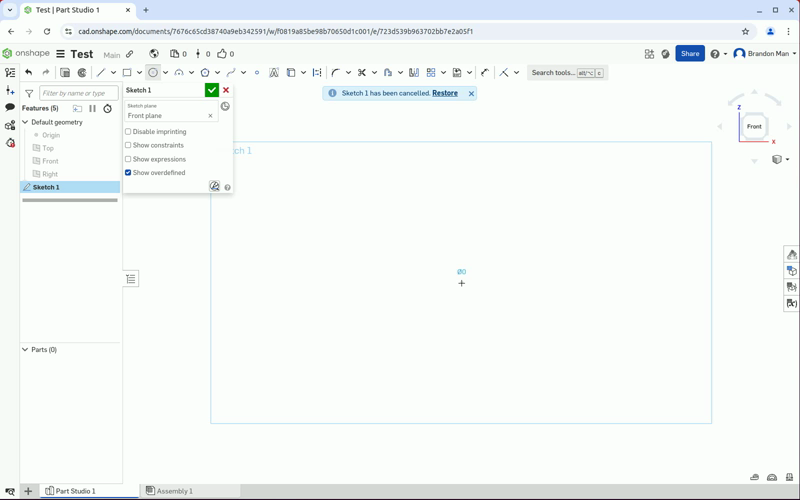
mouse_move(482, 282)
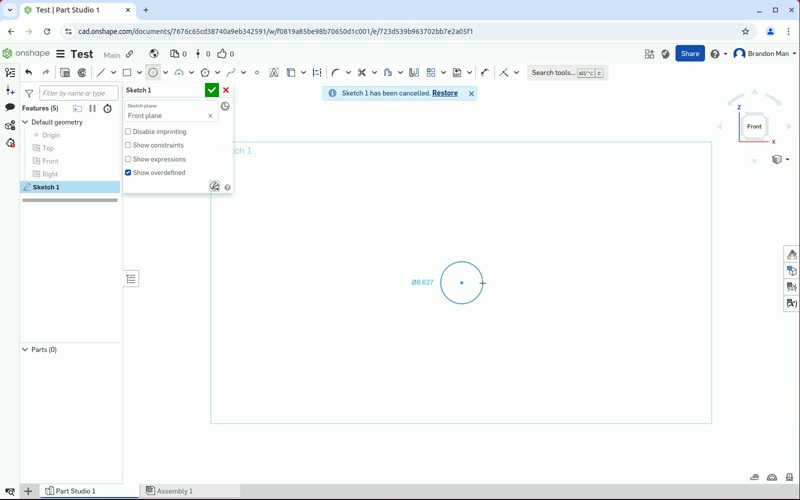
click(482, 282)
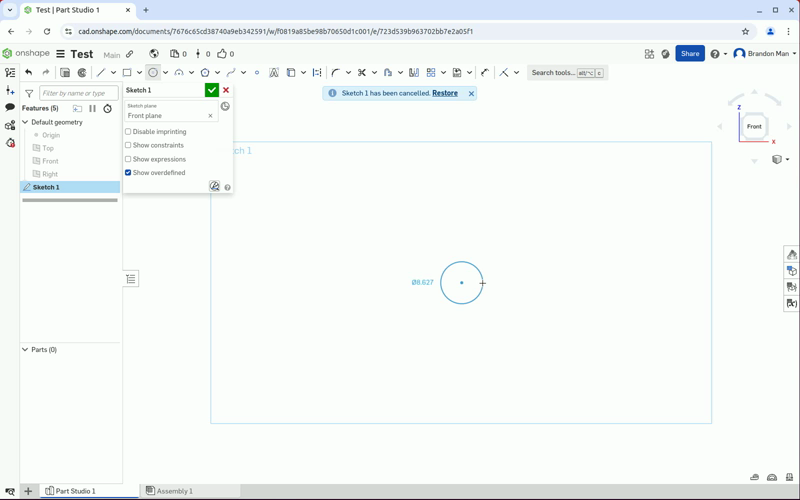
key(esc)
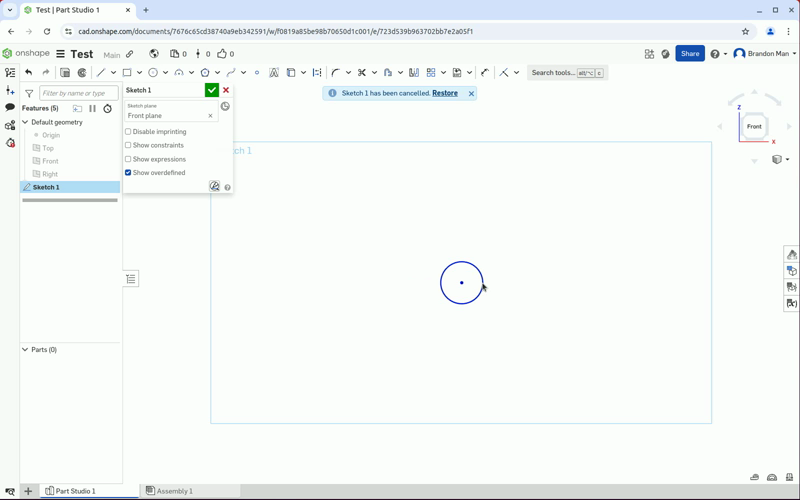
mouse_move(453, 296)
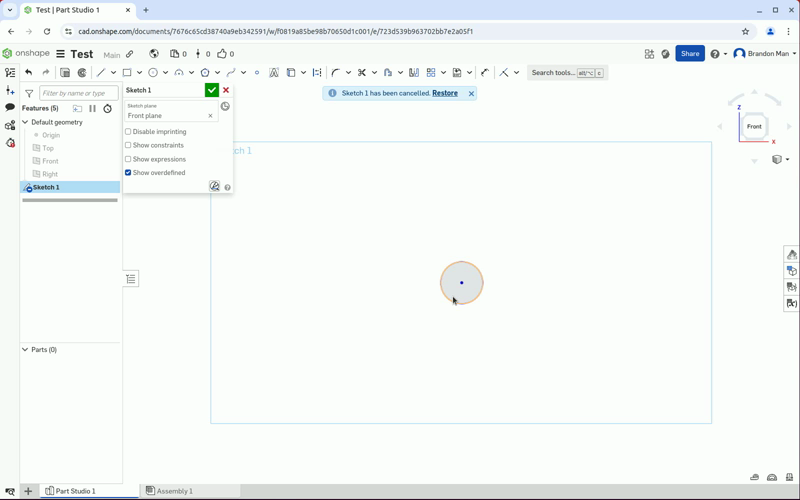
scroll(6)
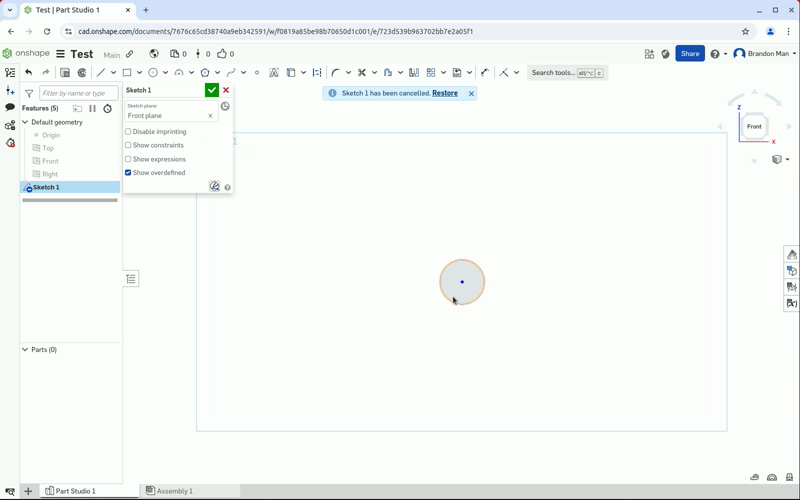
scroll(6)
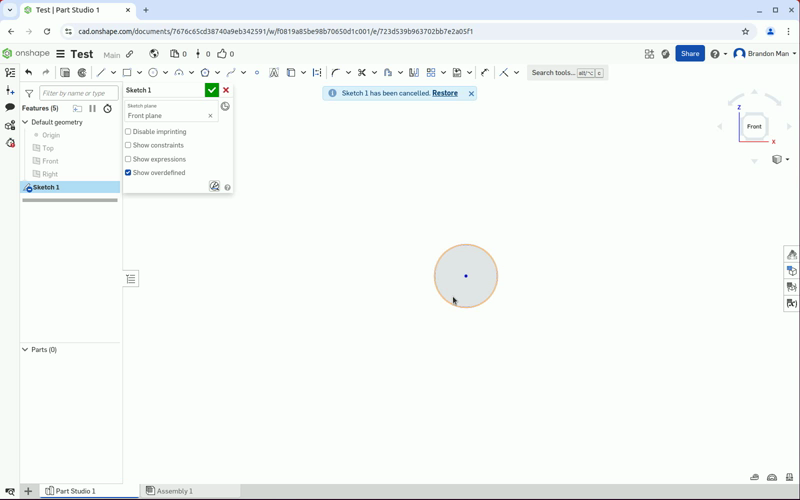
scroll(6)
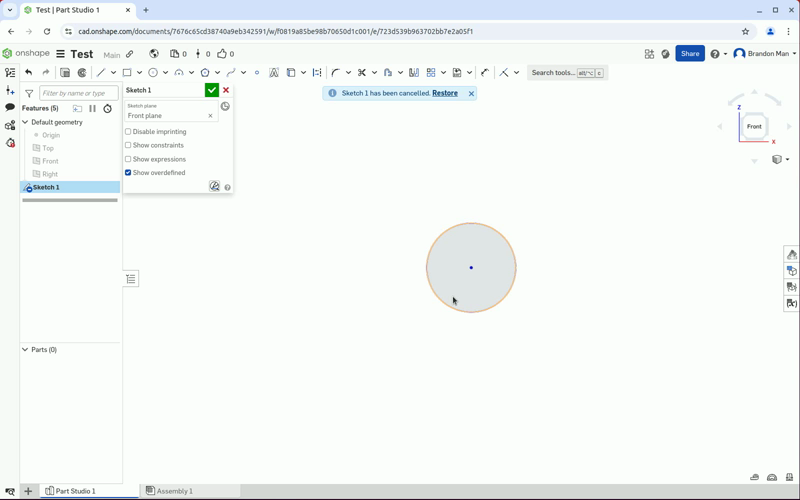
scroll(6)
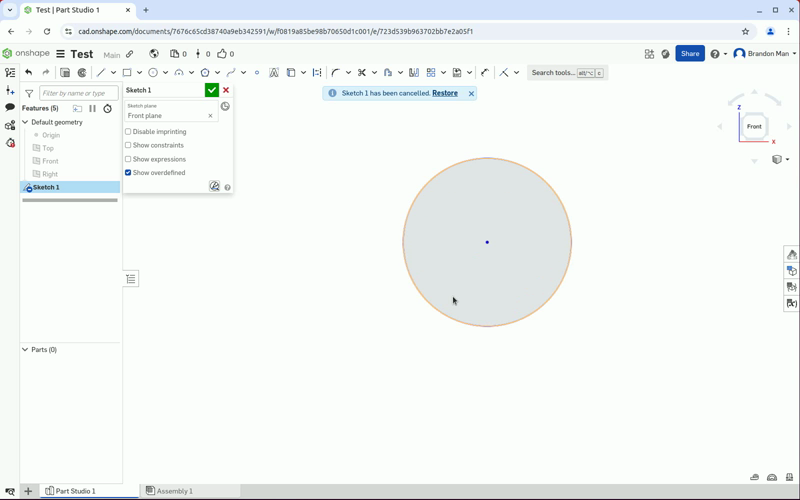
scroll(6)
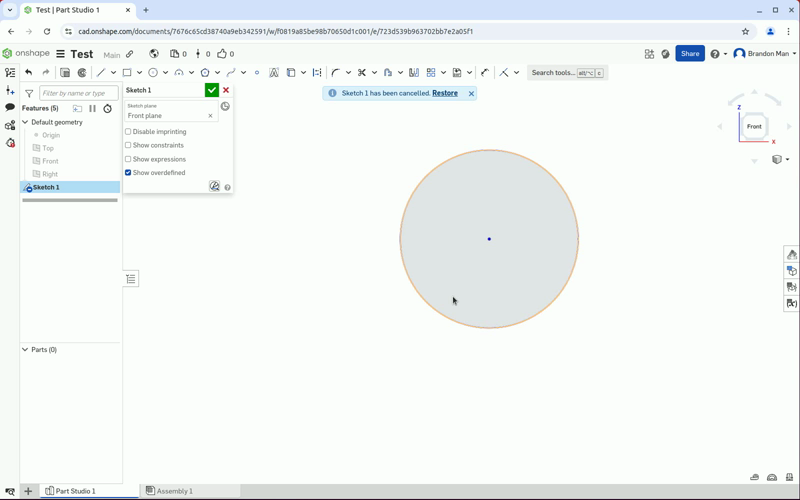
scroll(6)
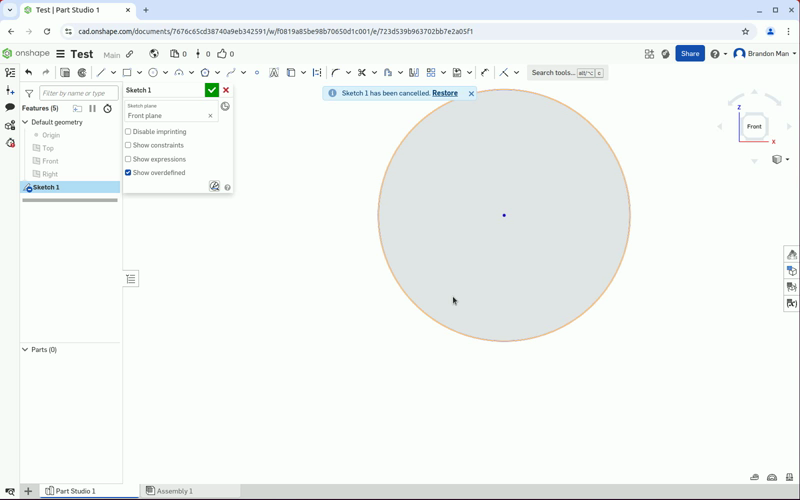
scroll(6)
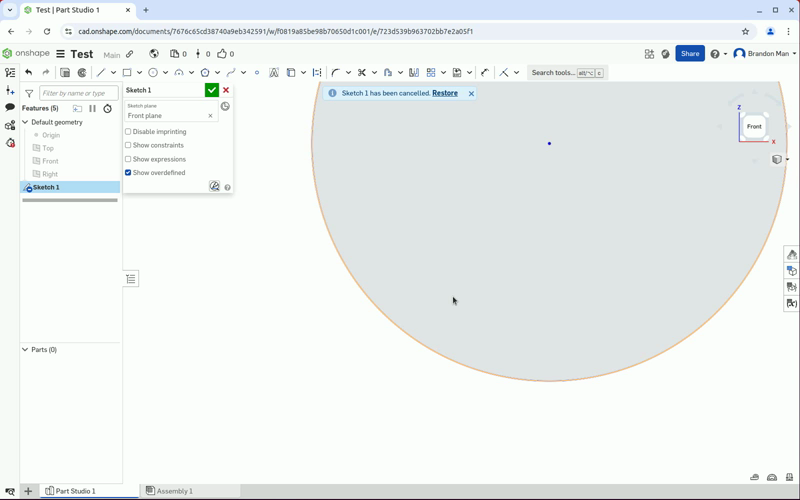
click(453, 296)
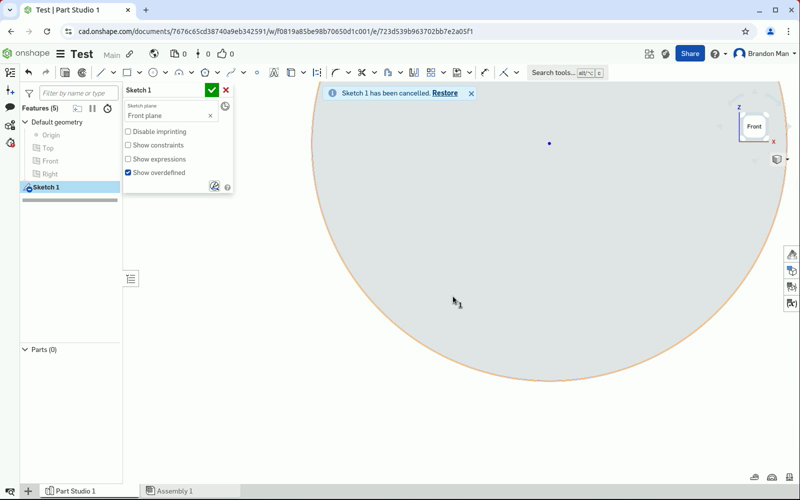
scroll(-6)
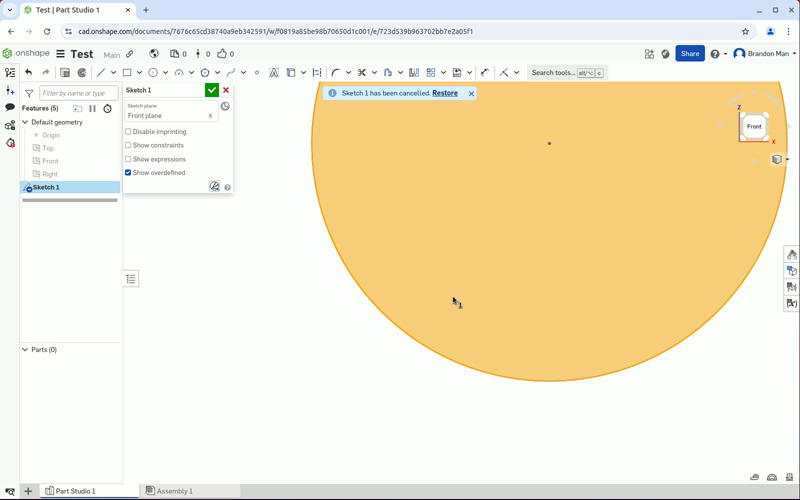
scroll(-6)
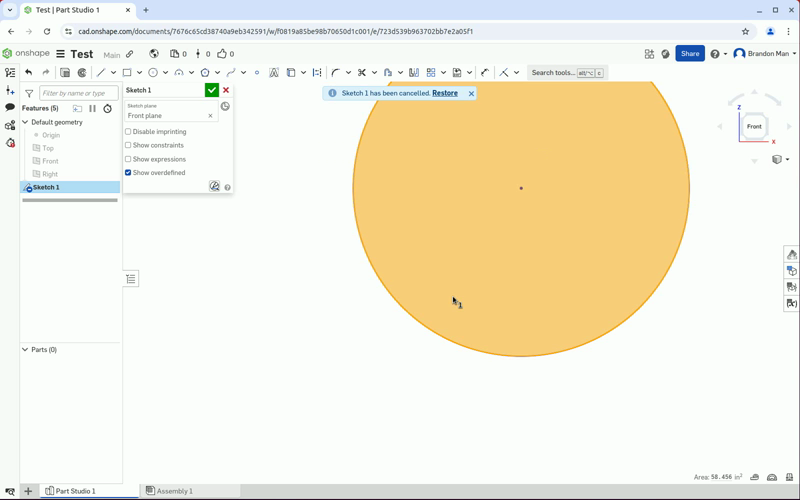
scroll(-6)
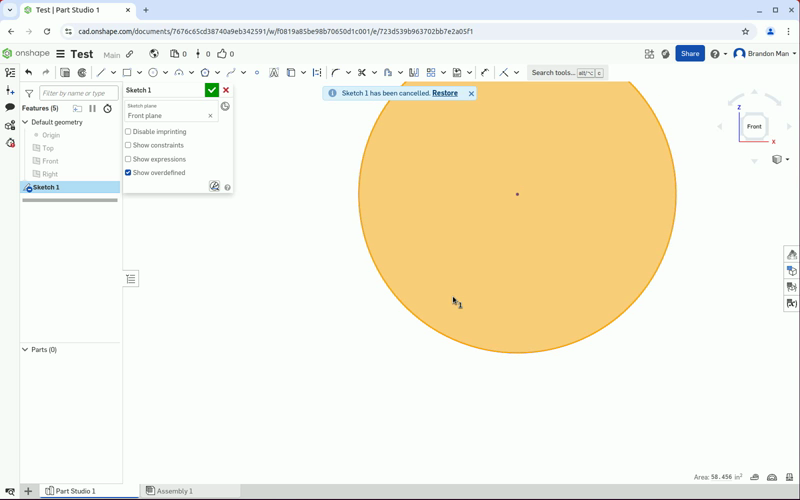
scroll(-6)
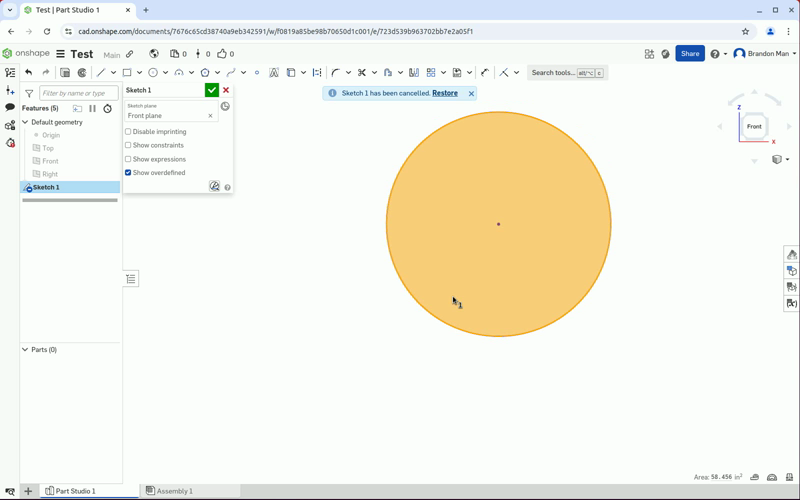
scroll(-6)
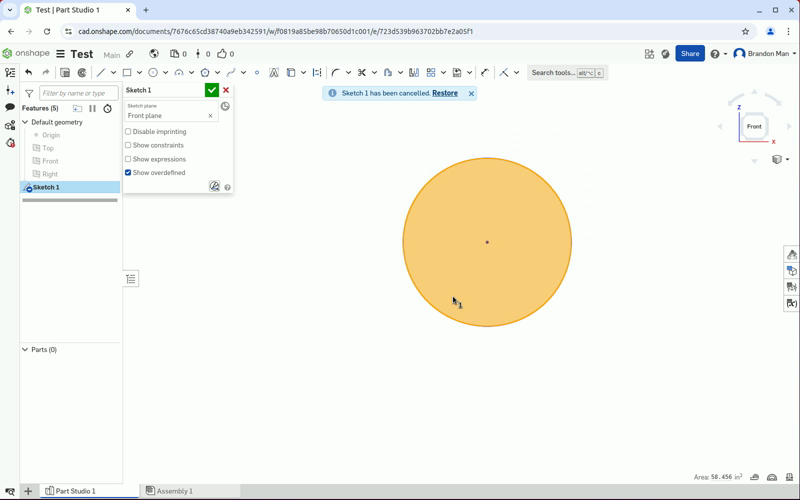
scroll(-6)
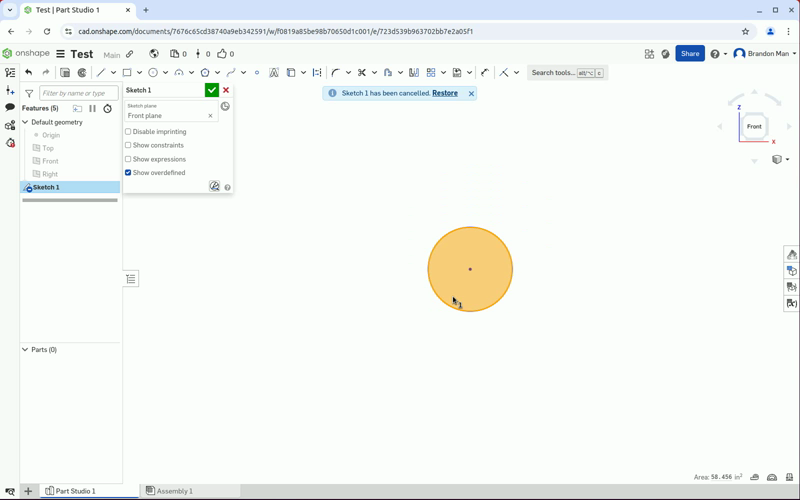
scroll(-6)
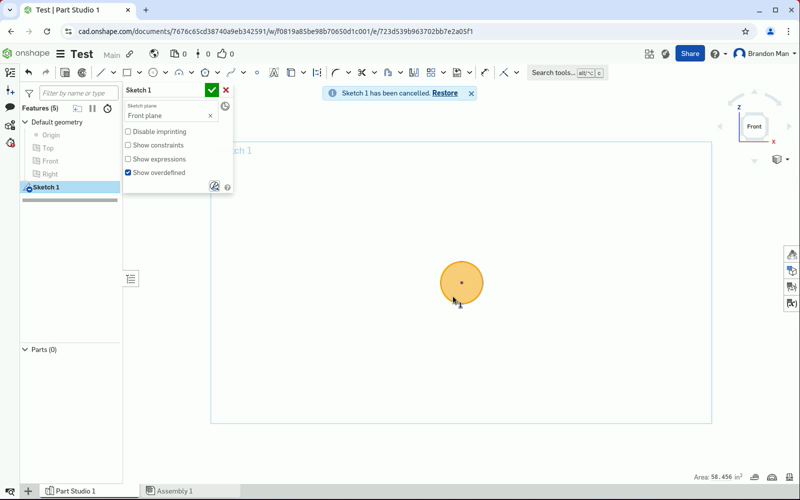
mouse_move(73, 352)
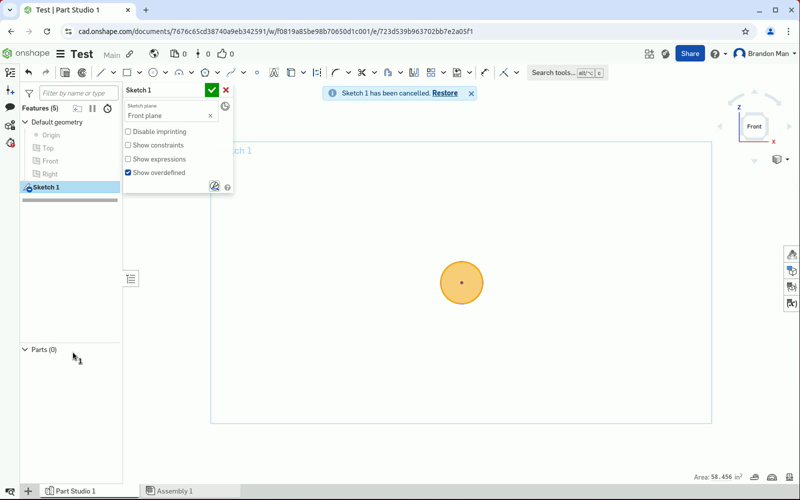
key(shift+y)
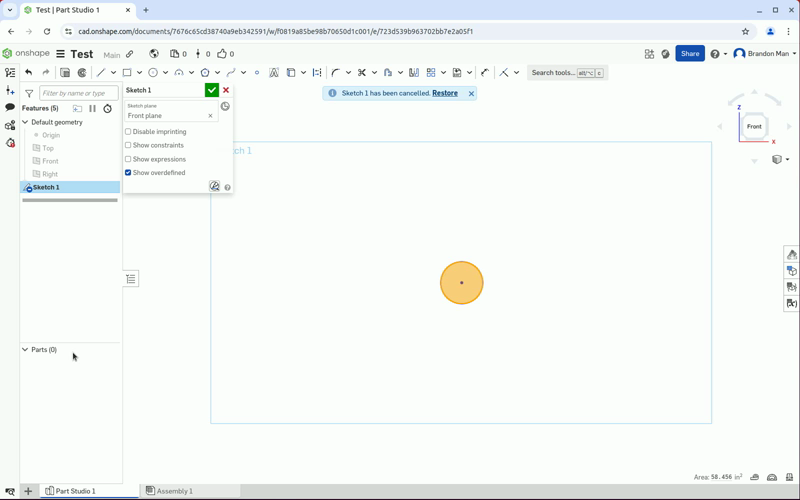
key(shift+e)
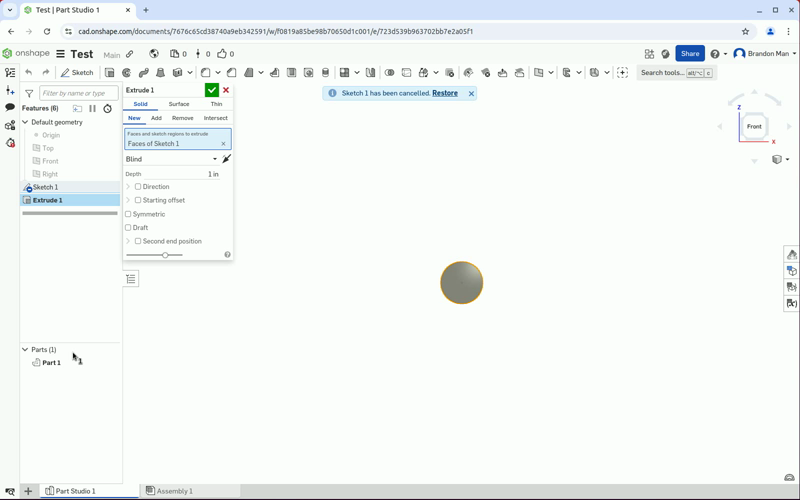
mouse_move(143, 106)
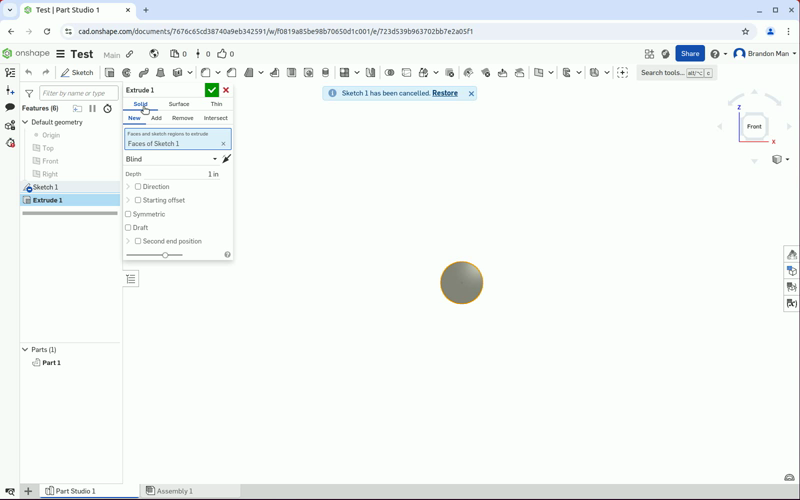
click(143, 106)
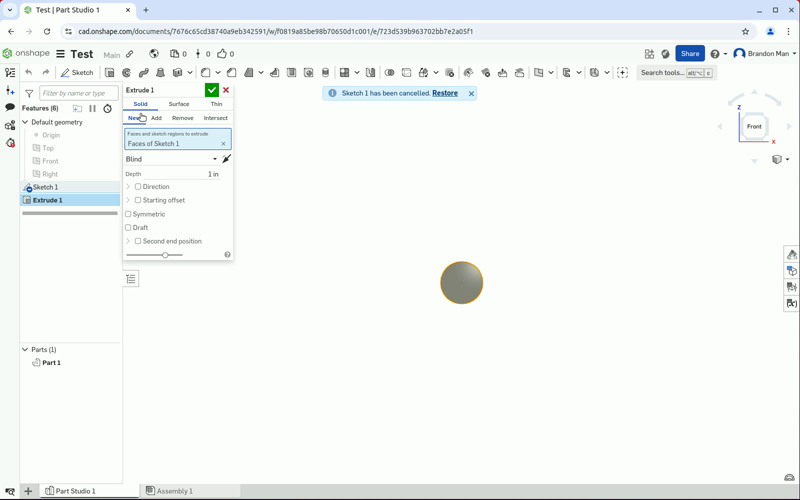
mouse_move(137, 120)
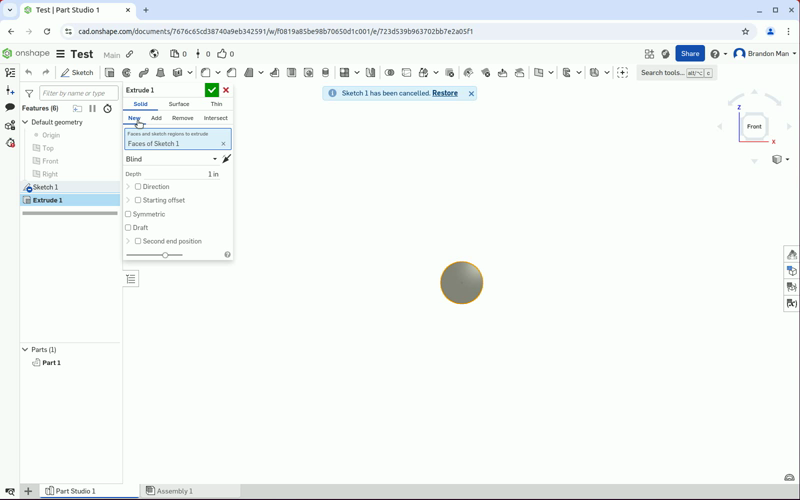
click(137, 120)
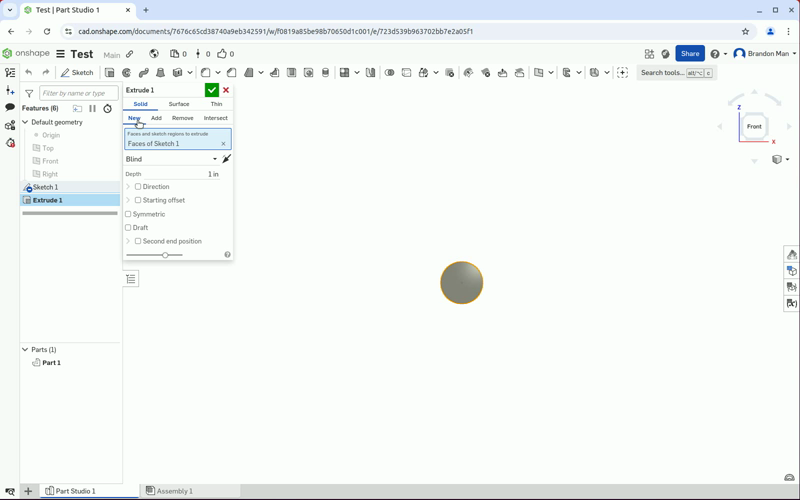
key(tab, 4)
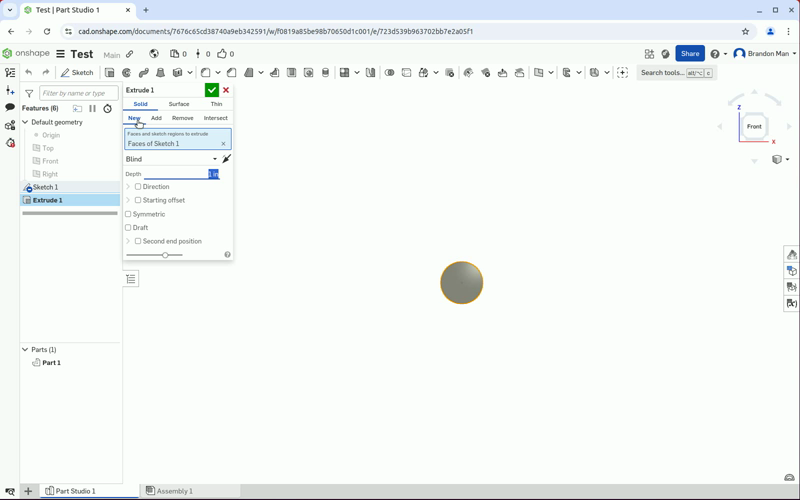
text(4.092)
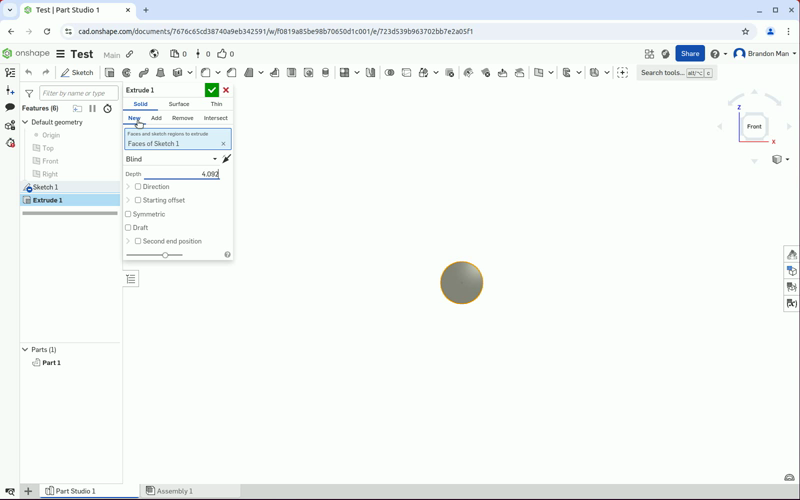
key(enter)
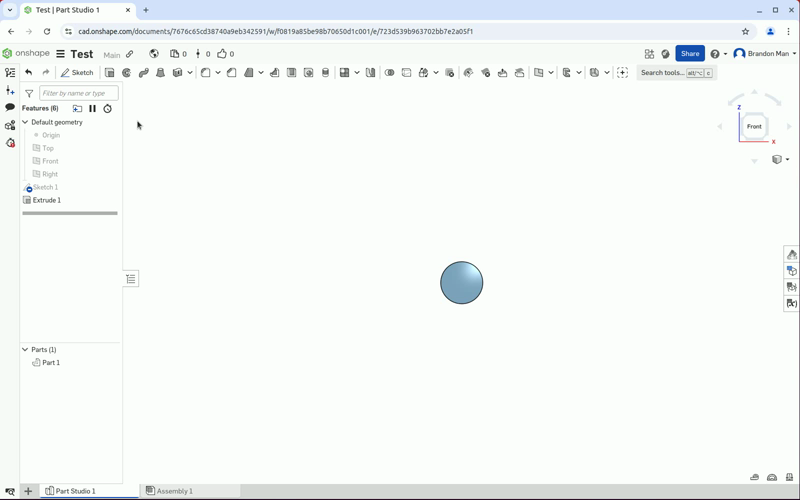
key(shift+h)
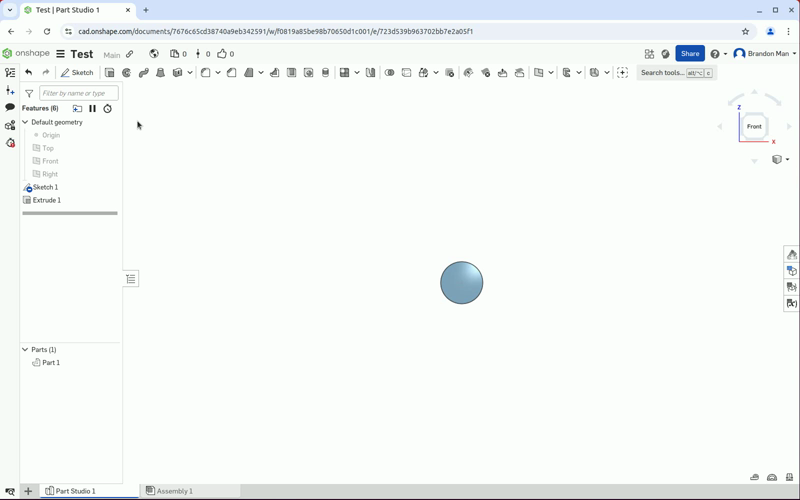
key(shift+h)
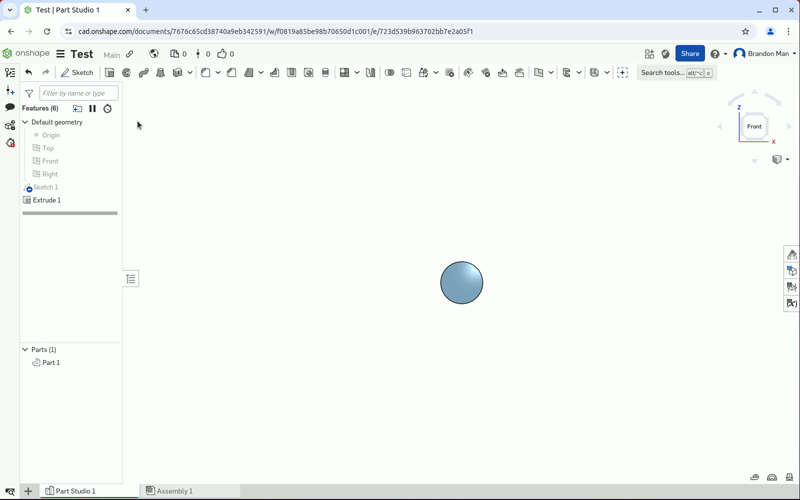
mouse_move(73, 189)
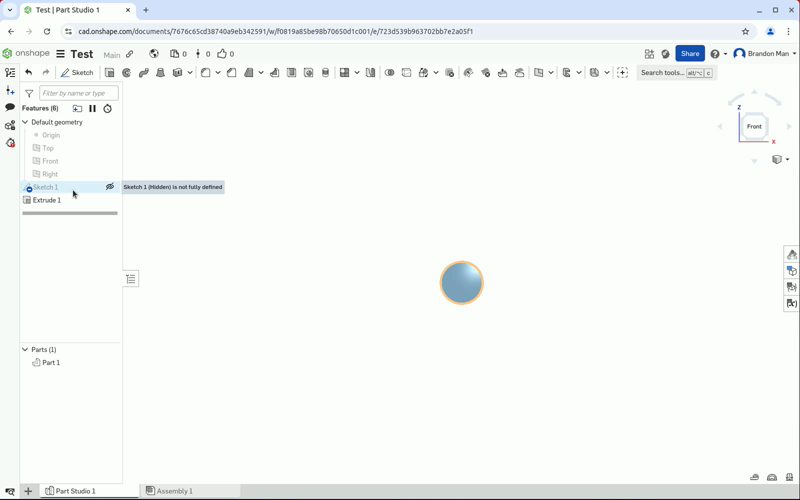
click(73, 189)
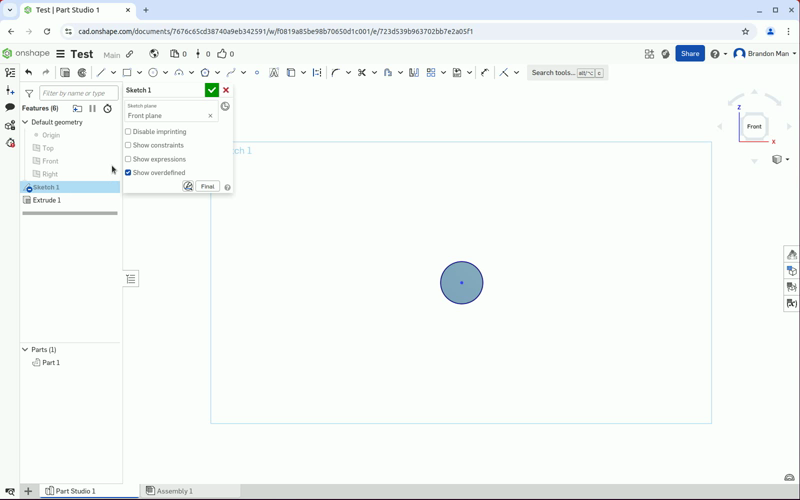
mouse_move(229, 92)
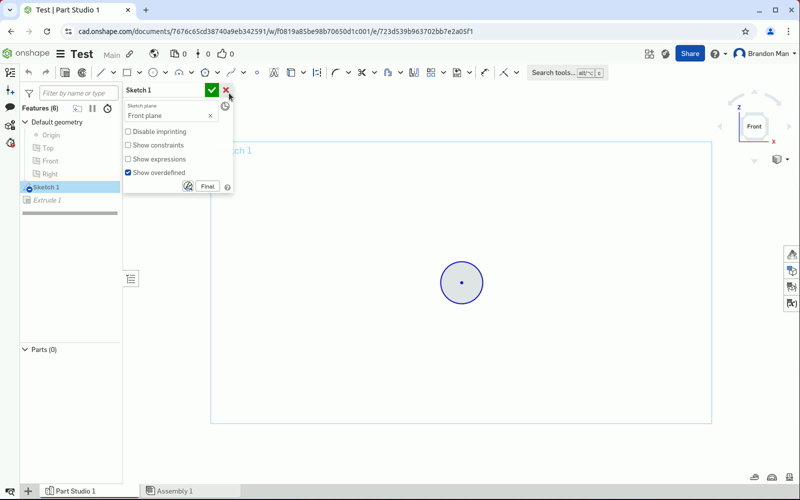
click(229, 92)
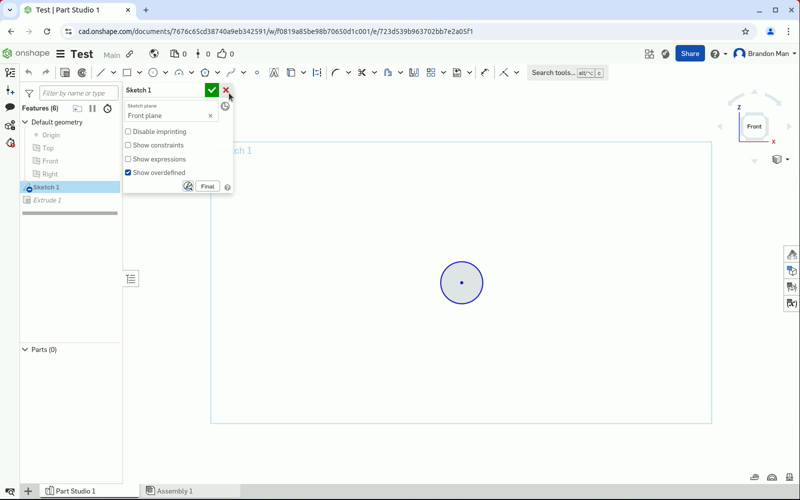
key(shift+s)
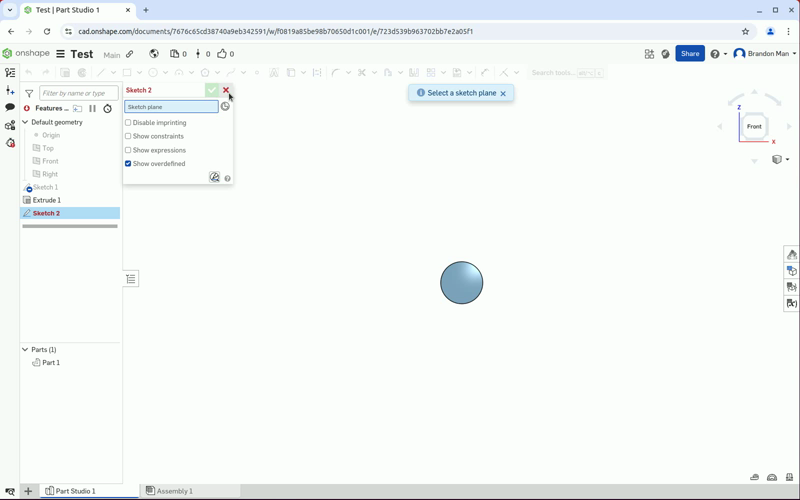
mouse_move(73, 163)
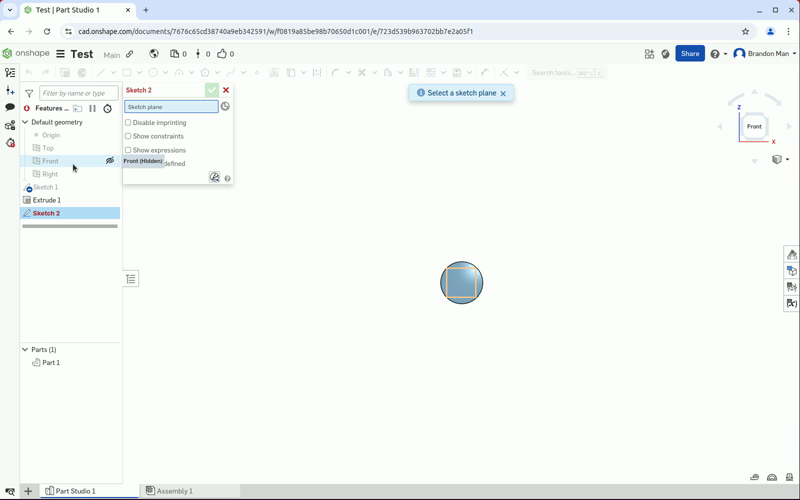
click(73, 163)
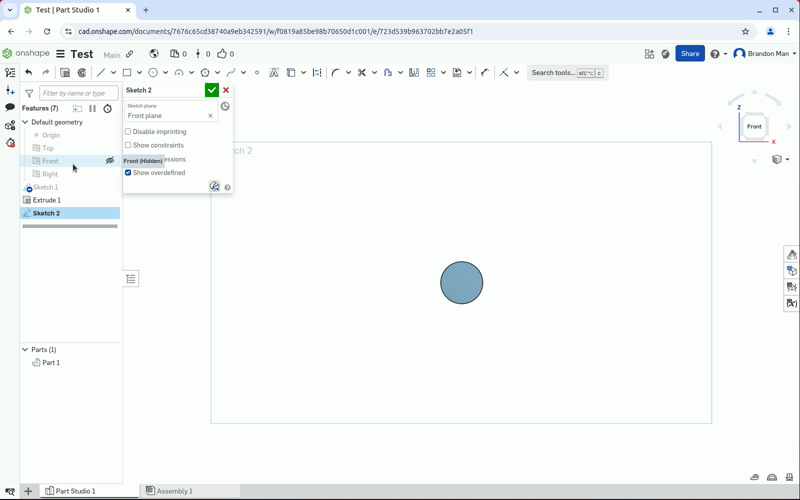
mouse_move(73, 352)
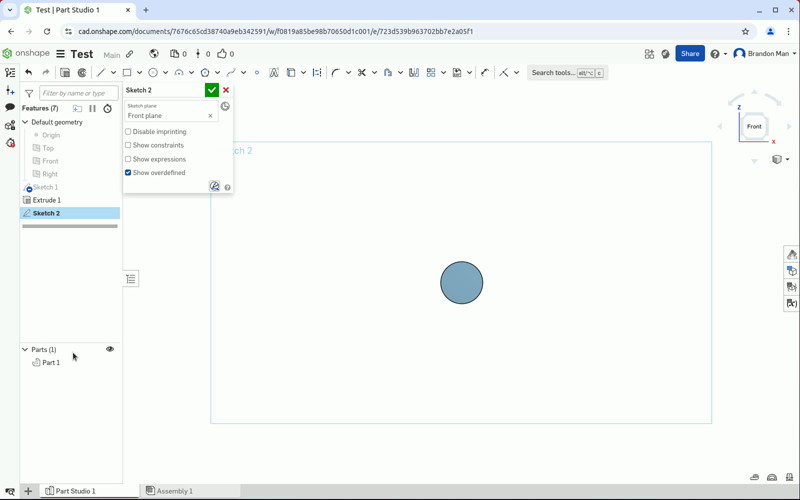
key(y)
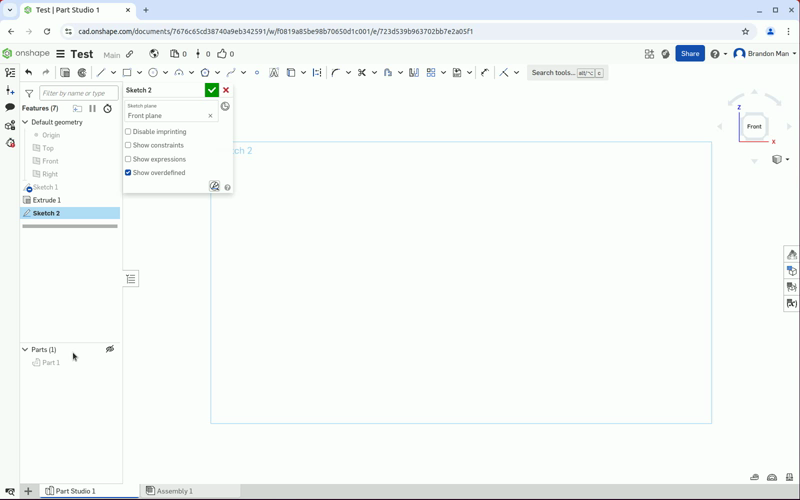
key(c)
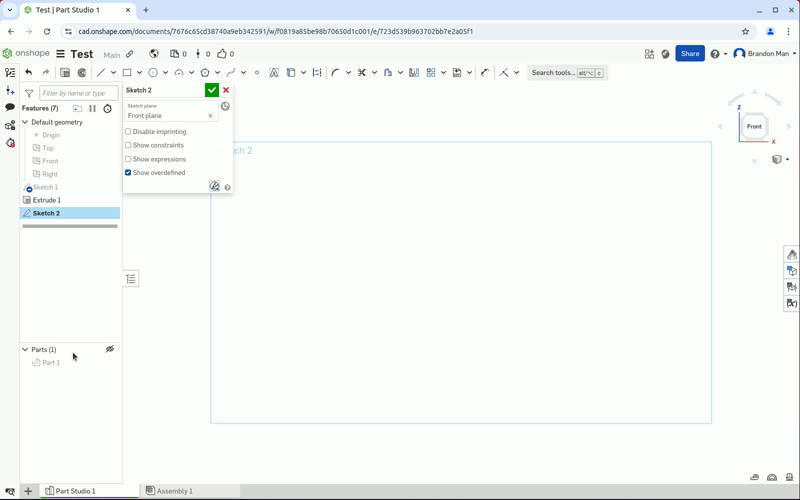
key_down(shift)
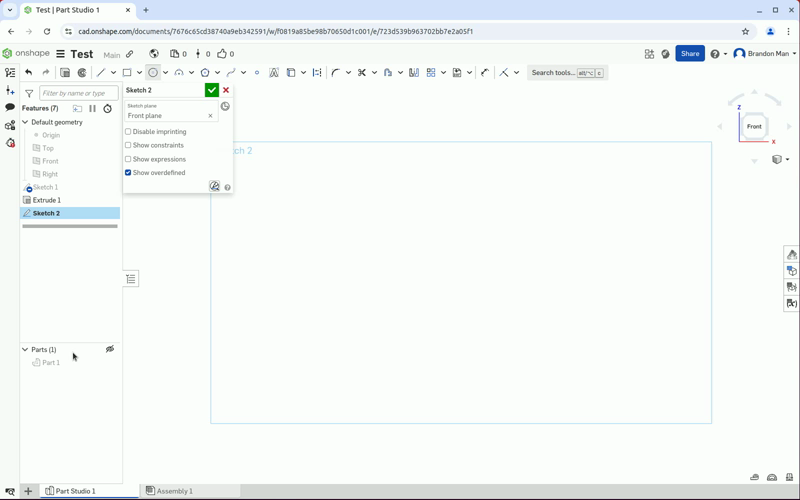
mouse_move(369, 287)
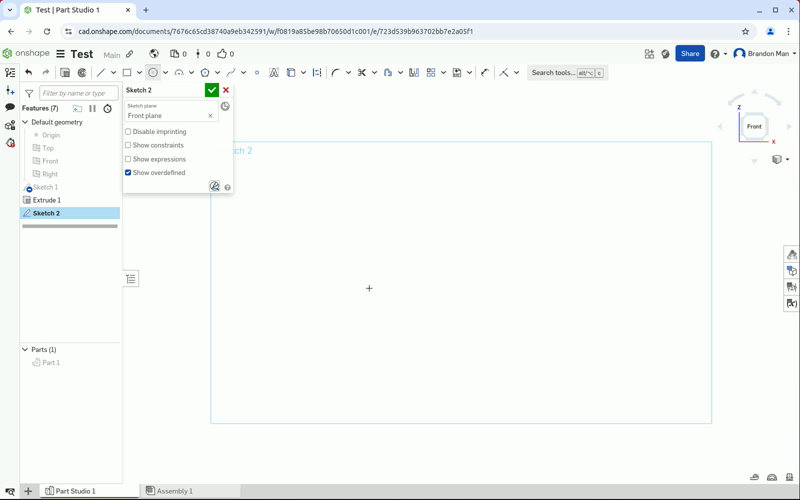
click(369, 287)
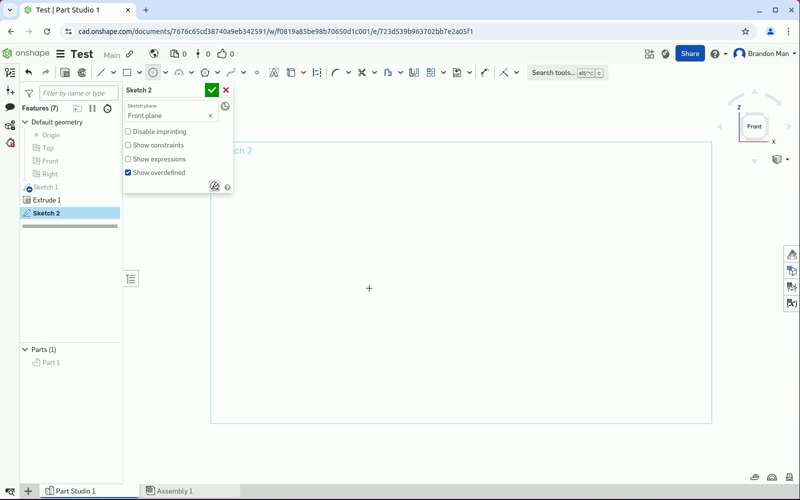
key_up(shift)
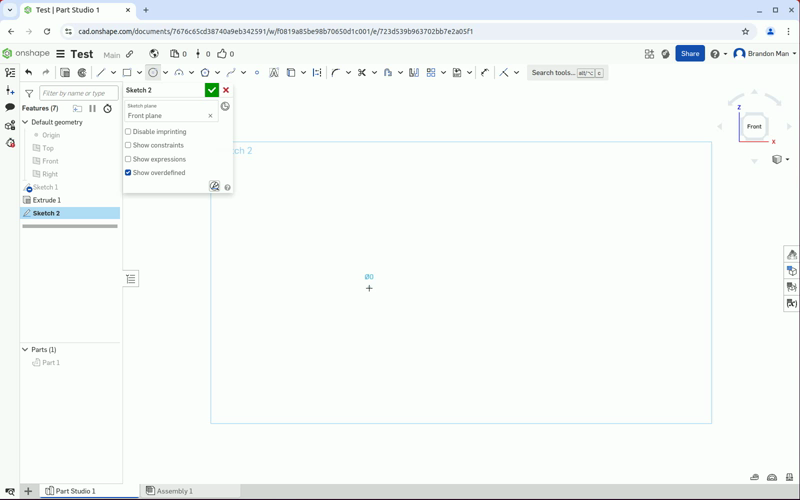
mouse_move(390, 287)
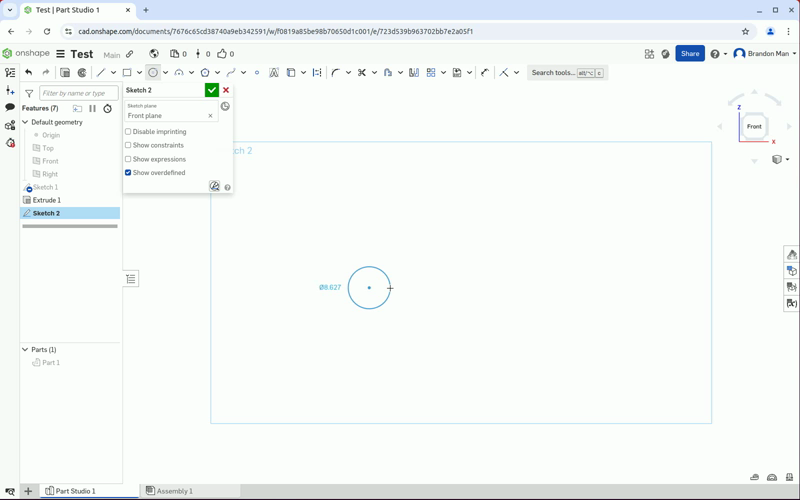
click(390, 287)
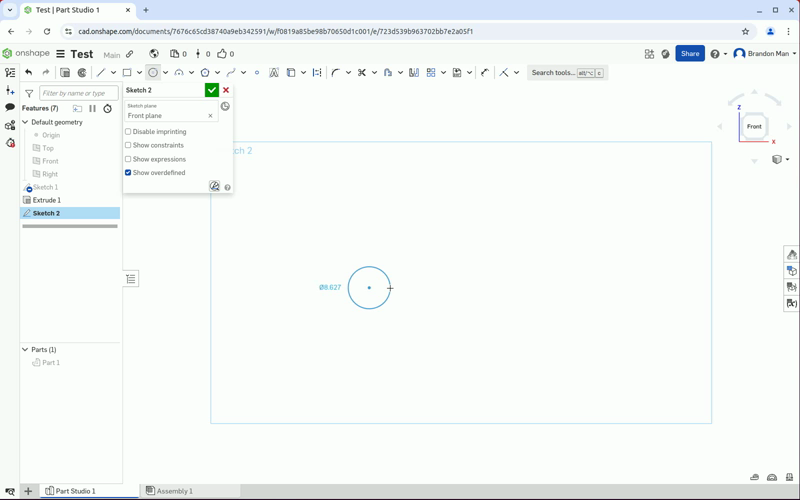
key(esc)
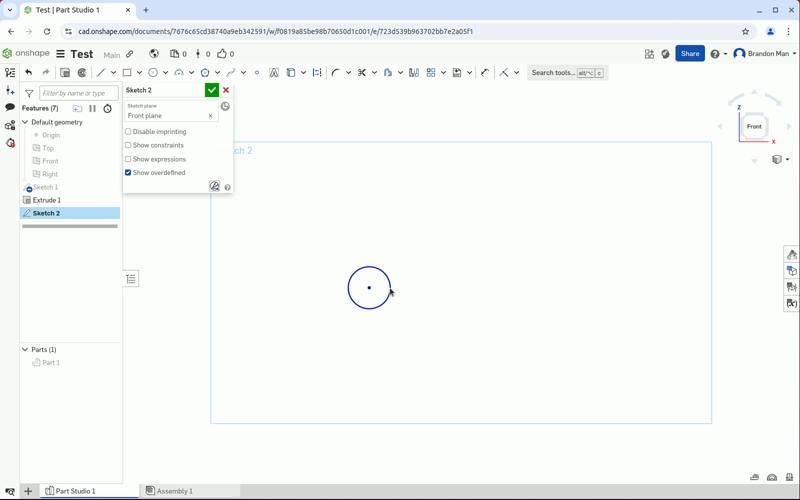
key(c)
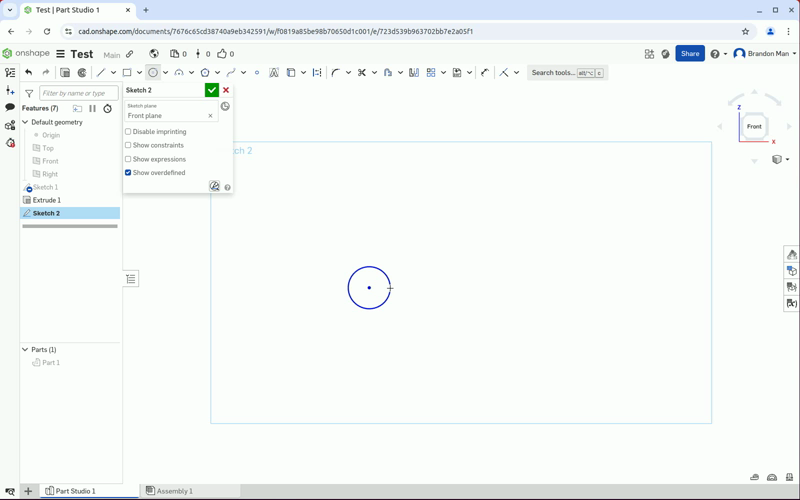
key_down(shift)
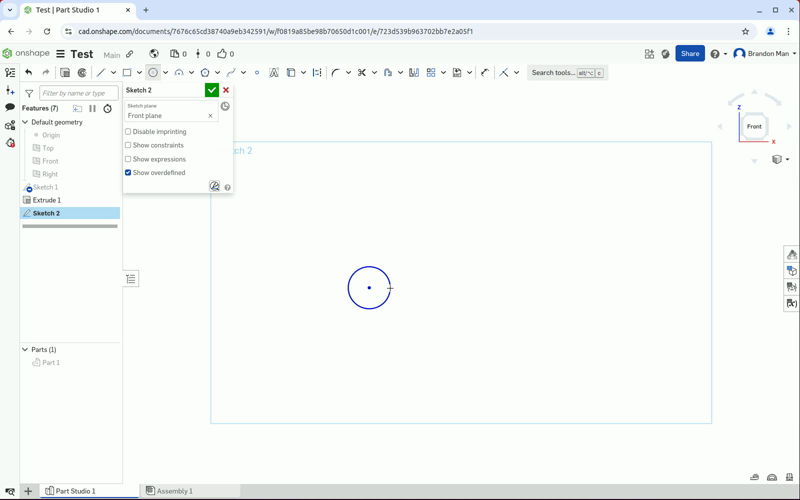
mouse_move(369, 287)
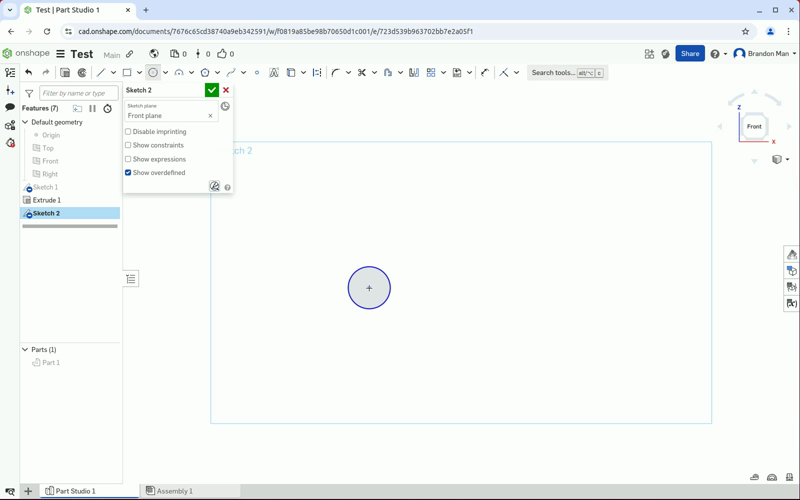
click(369, 287)
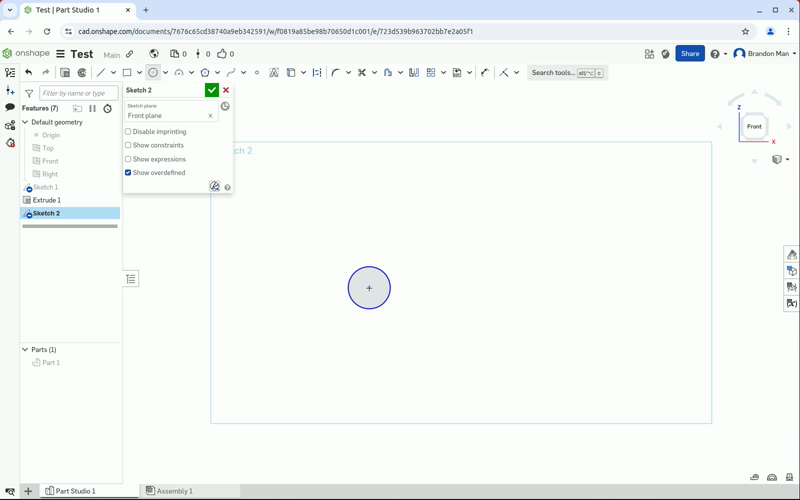
key_up(shift)
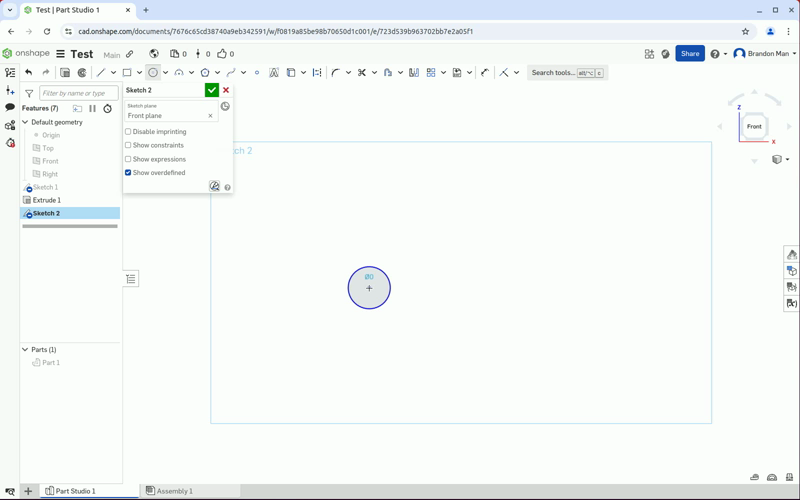
mouse_move(379, 287)
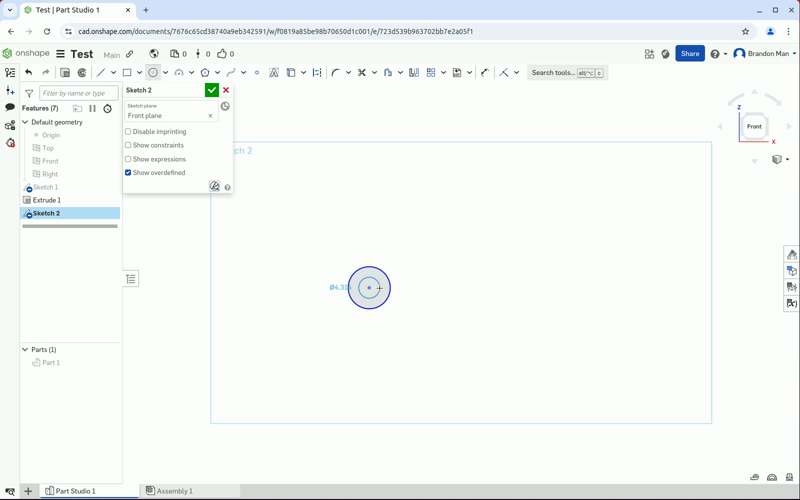
click(379, 287)
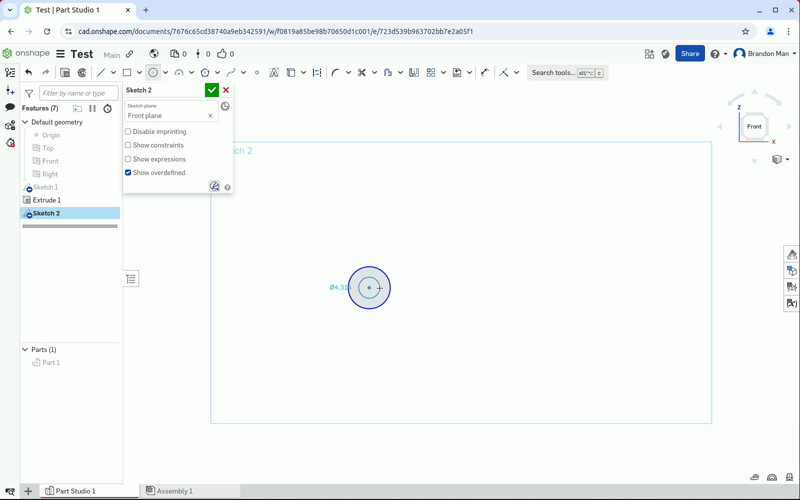
key(esc)
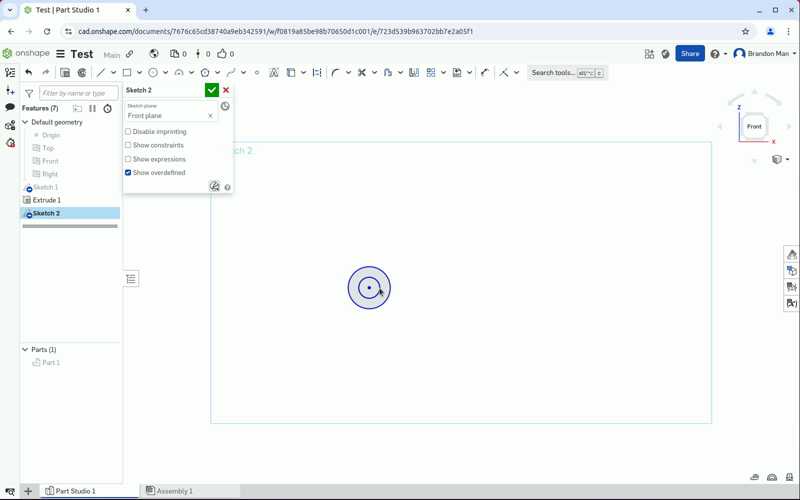
mouse_move(386, 297)
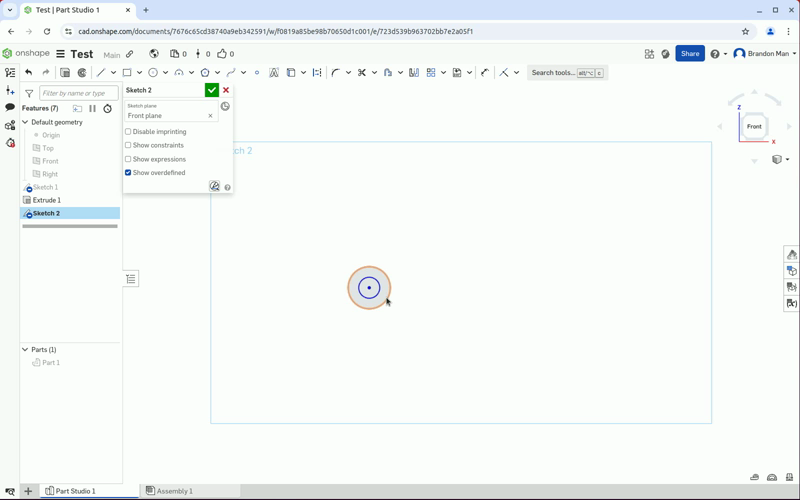
scroll(6)
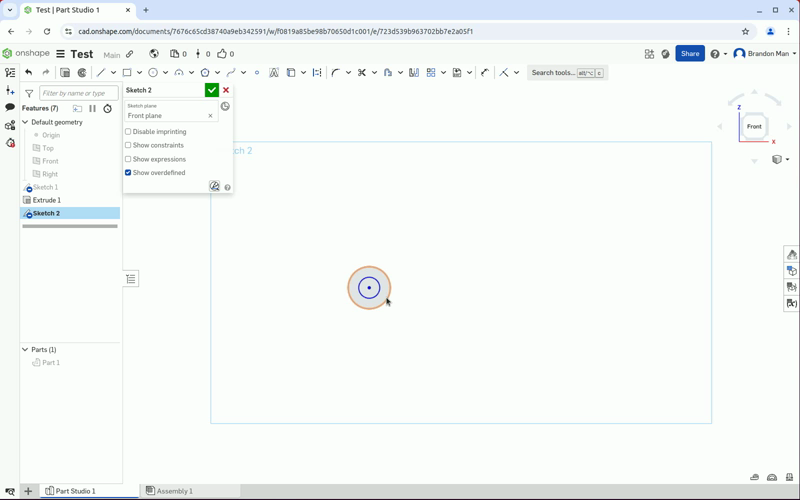
scroll(6)
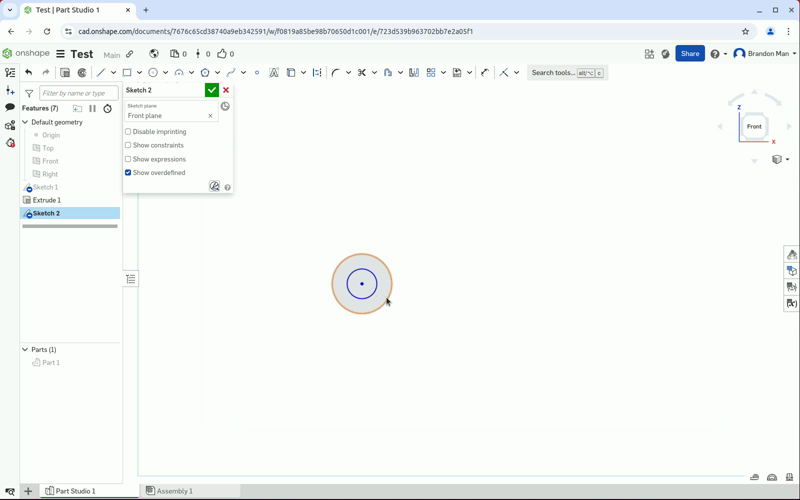
scroll(6)
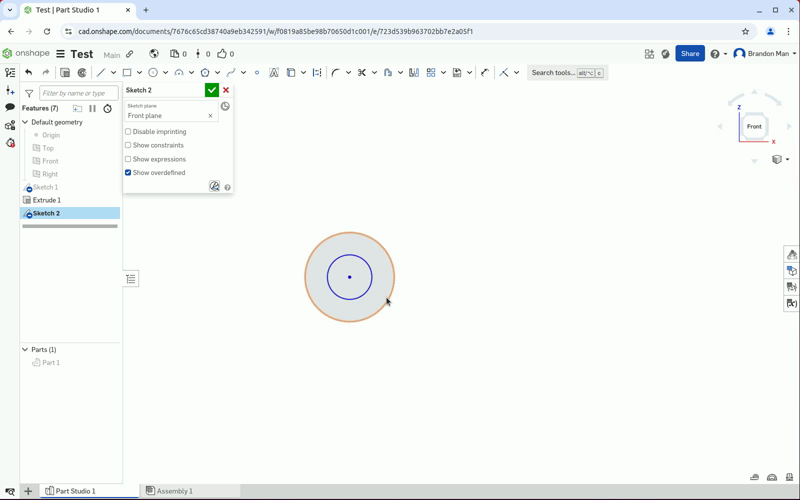
scroll(6)
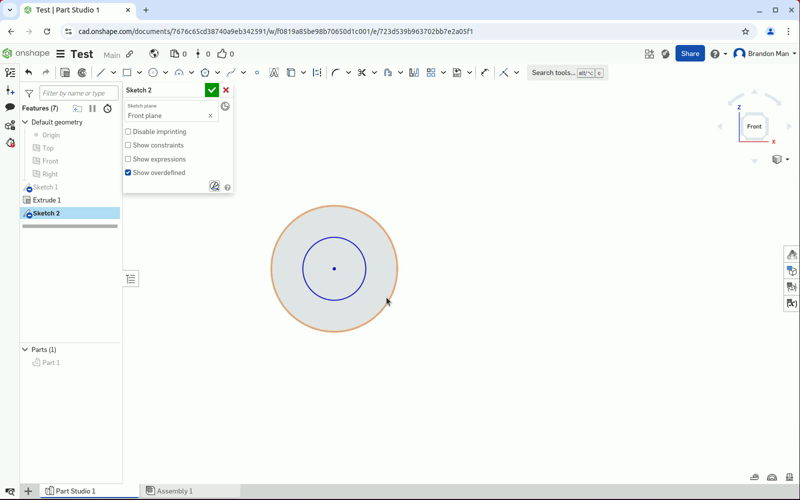
scroll(6)
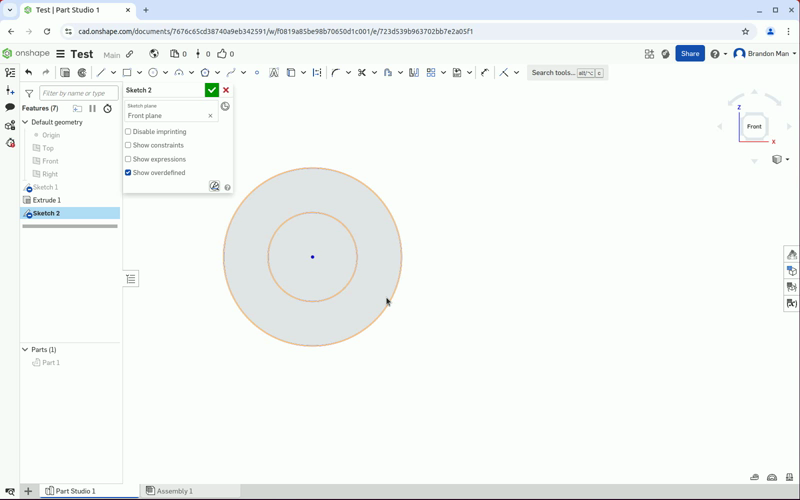
scroll(6)
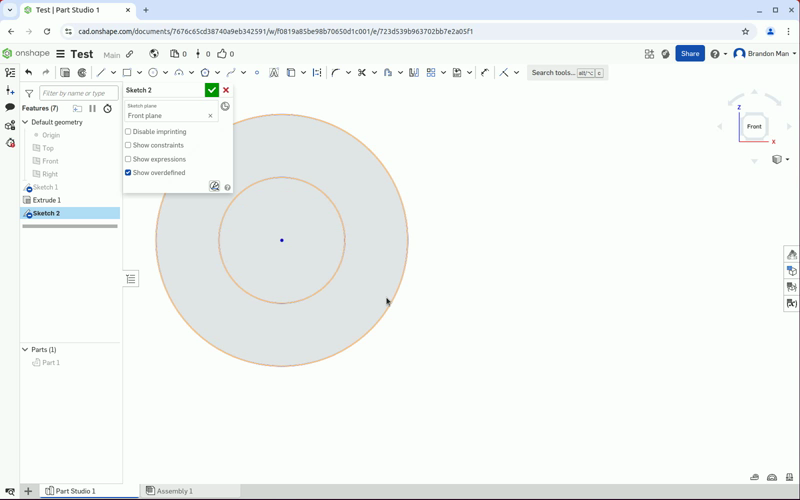
scroll(6)
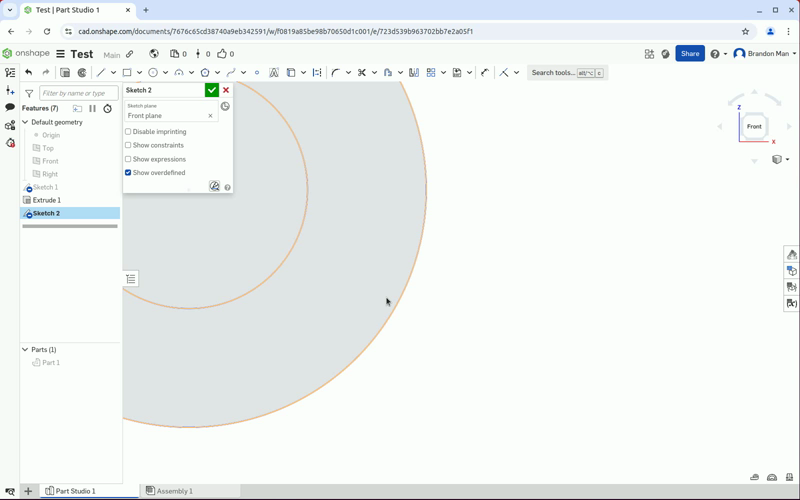
click(386, 297)
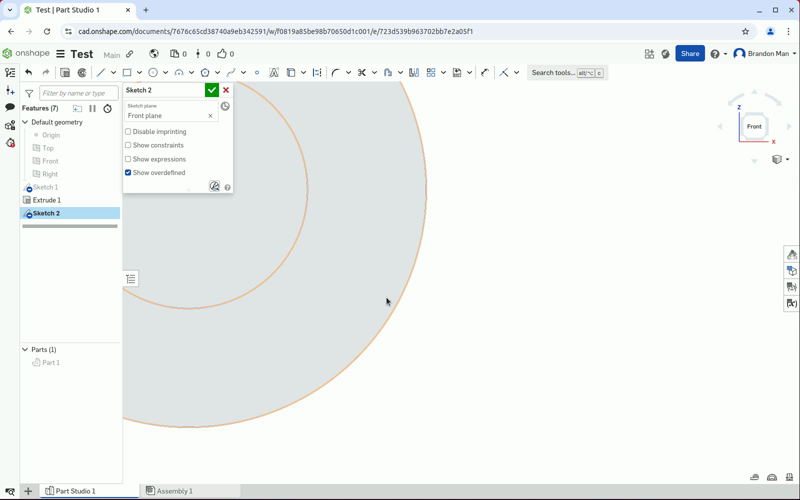
scroll(-6)
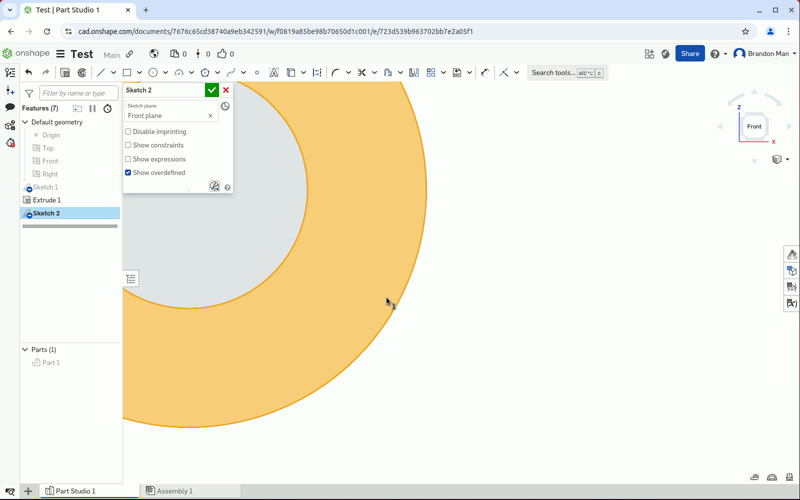
scroll(-6)
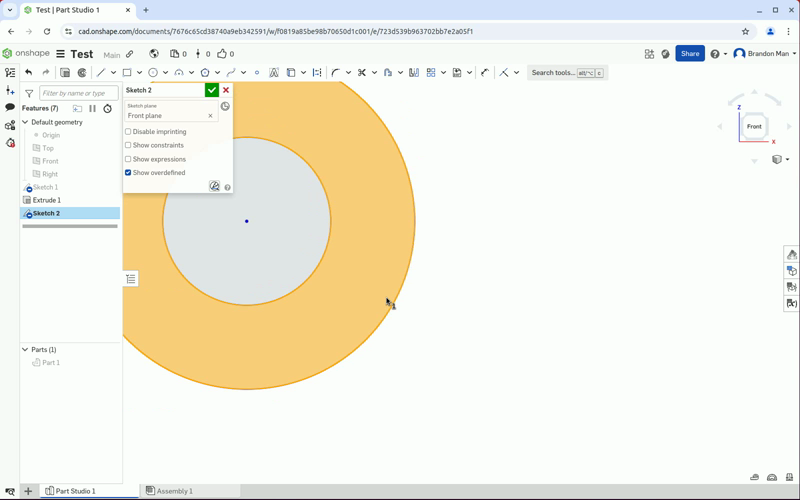
scroll(-6)
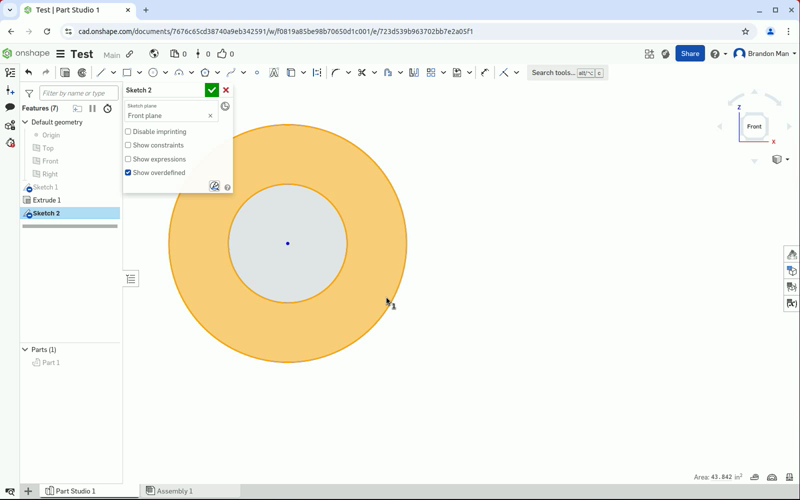
scroll(-6)
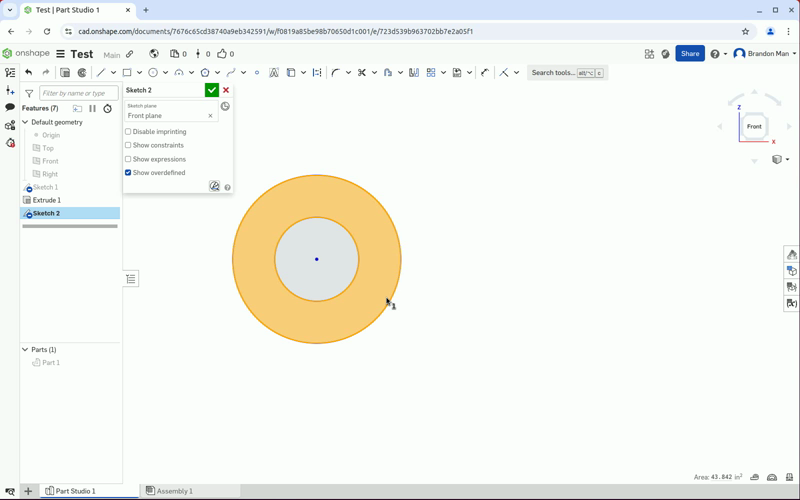
scroll(-6)
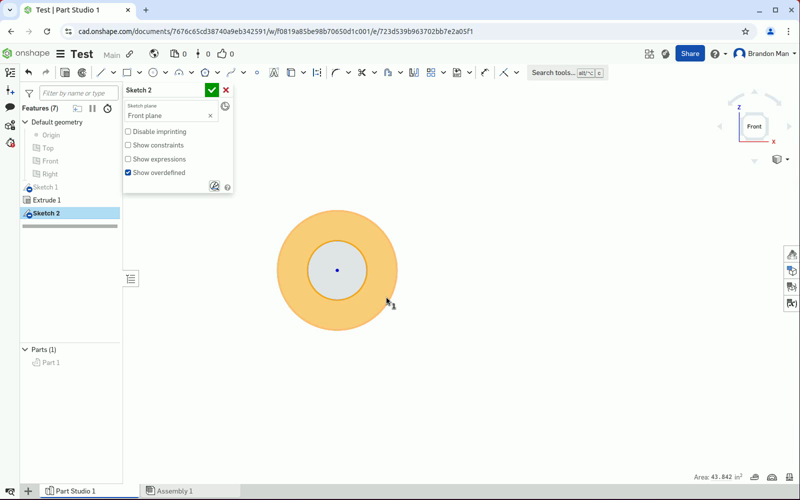
scroll(-6)
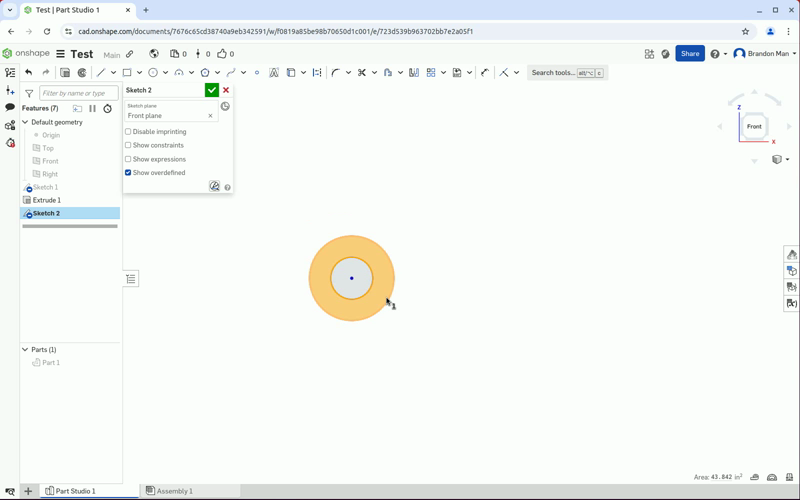
scroll(-6)
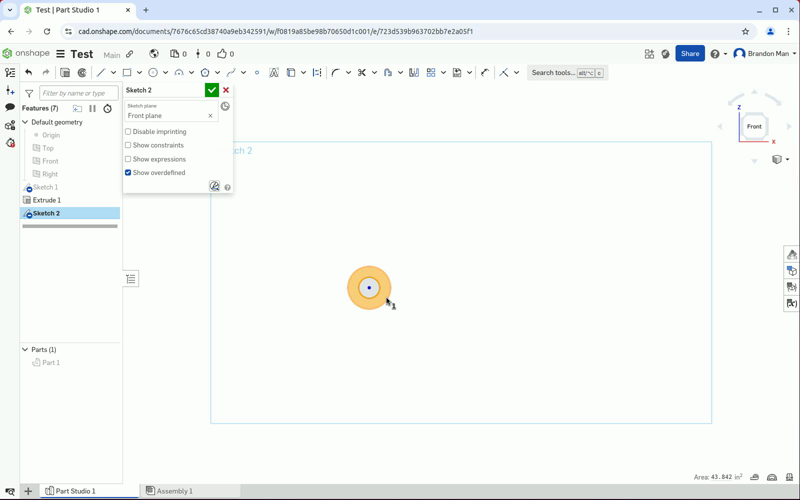
mouse_move(73, 352)
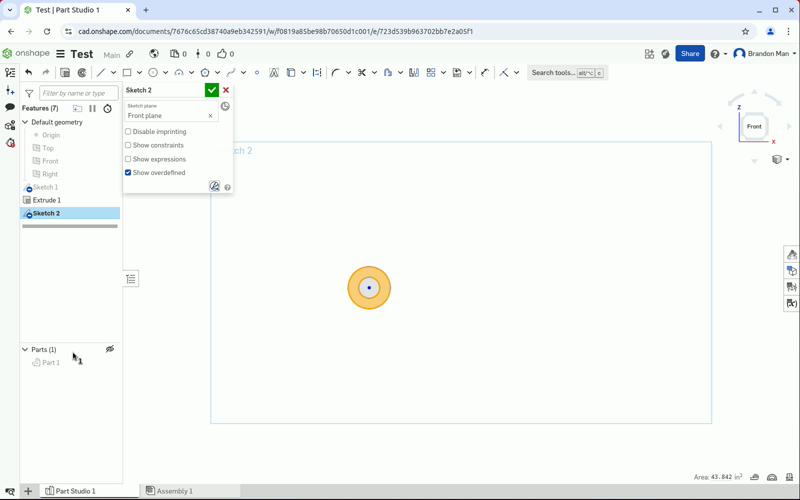
key(shift+y)
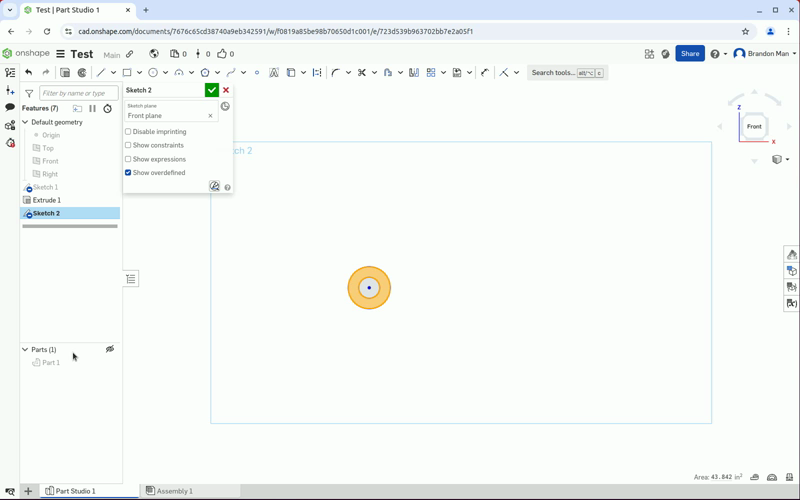
key(shift+e)
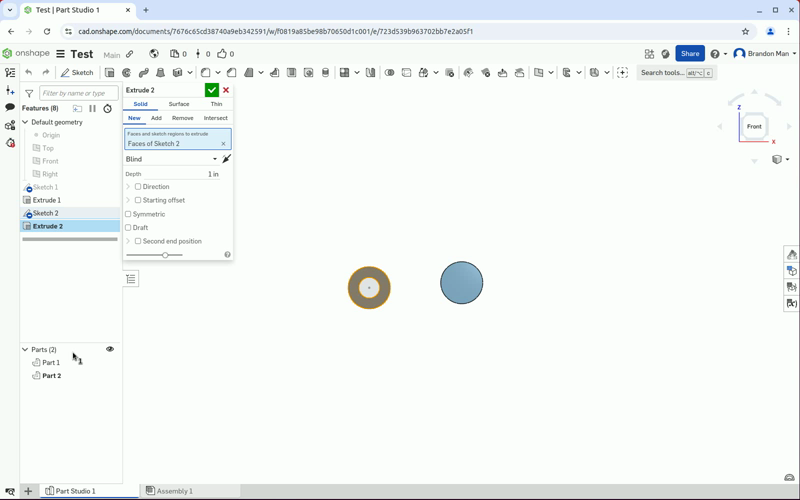
mouse_move(143, 106)
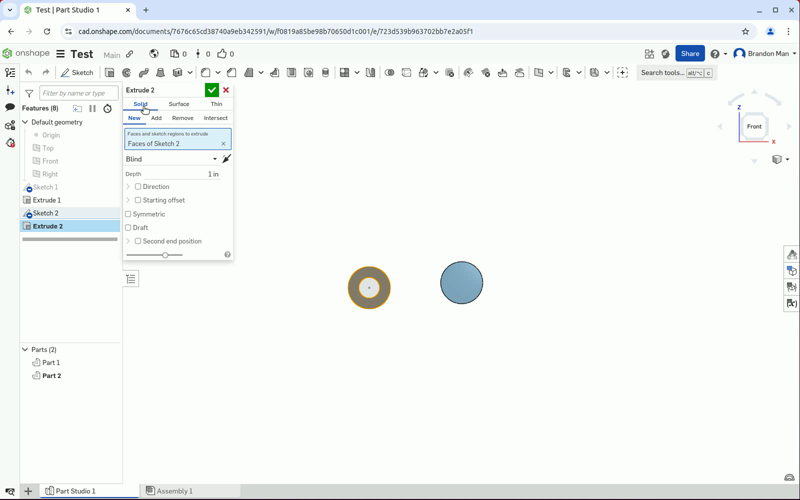
click(143, 106)
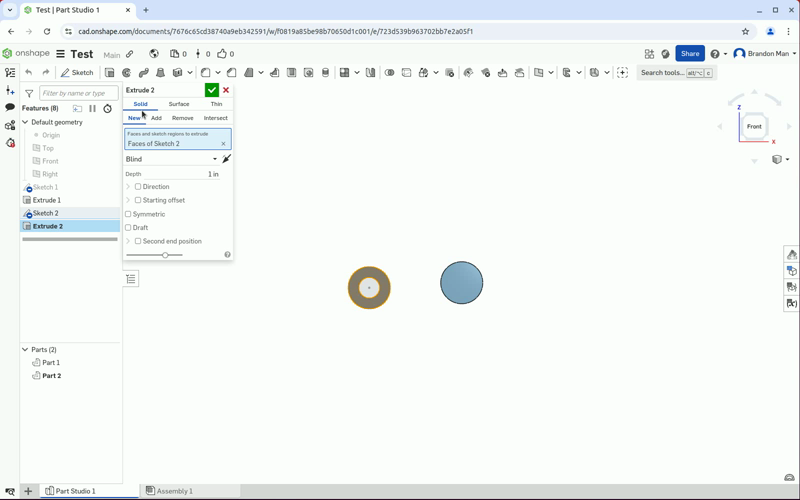
mouse_move(137, 120)
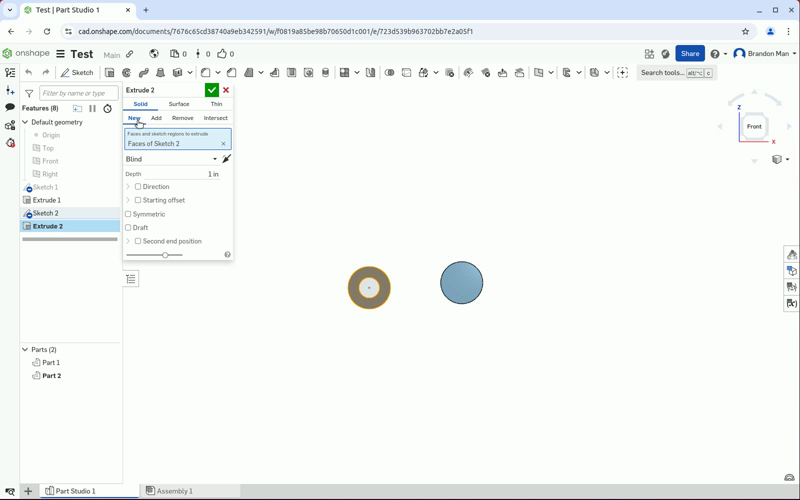
click(137, 120)
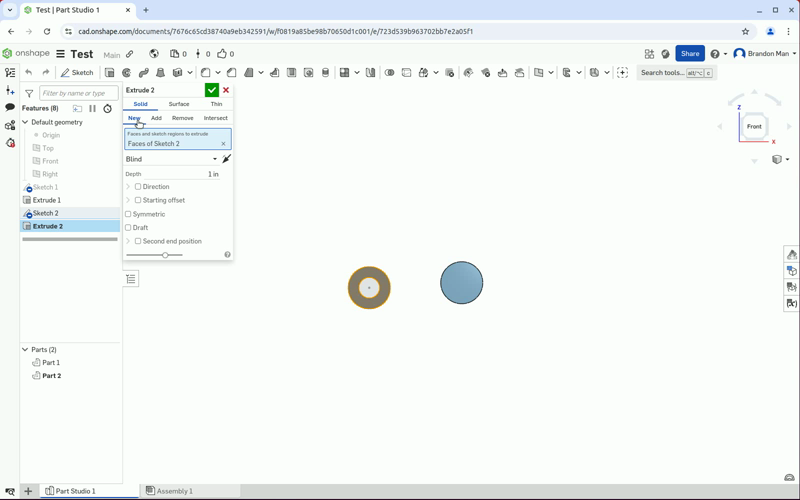
key(tab, 4)
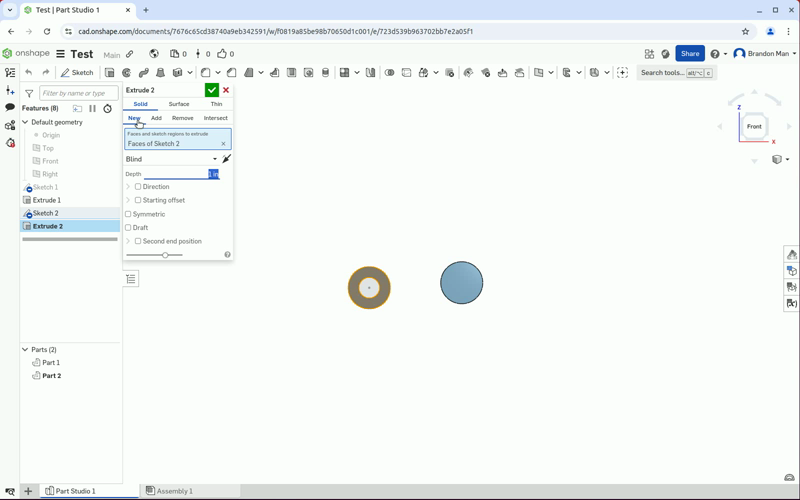
text(4.092)
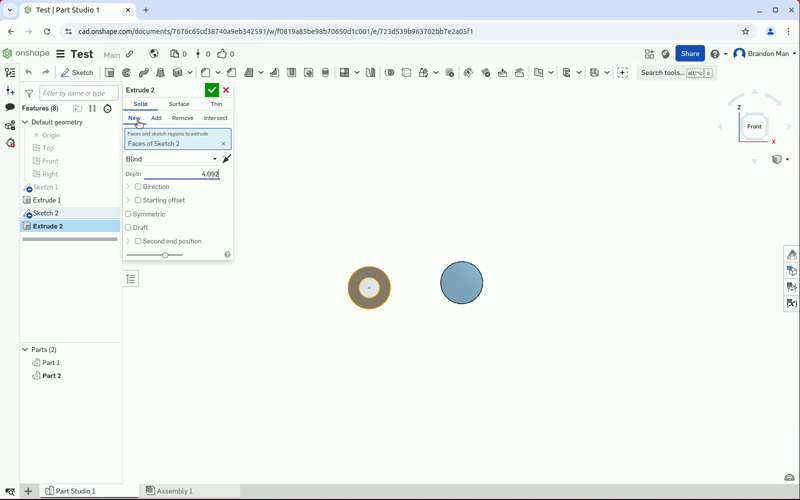
key(enter)
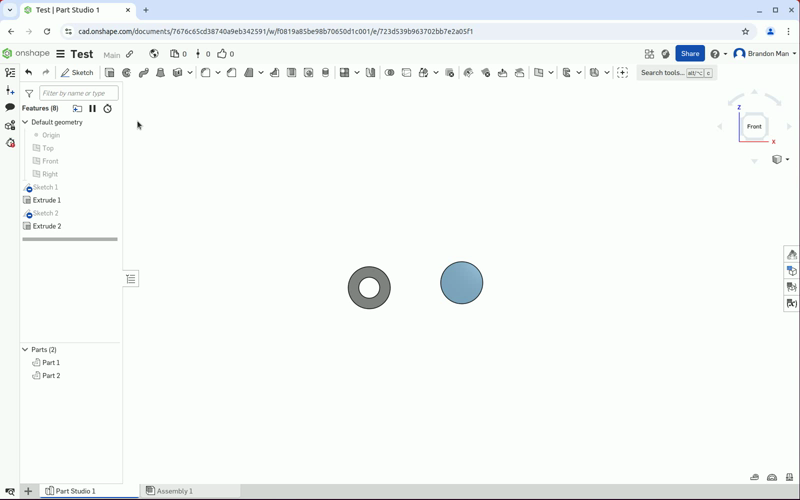
key(shift+h)
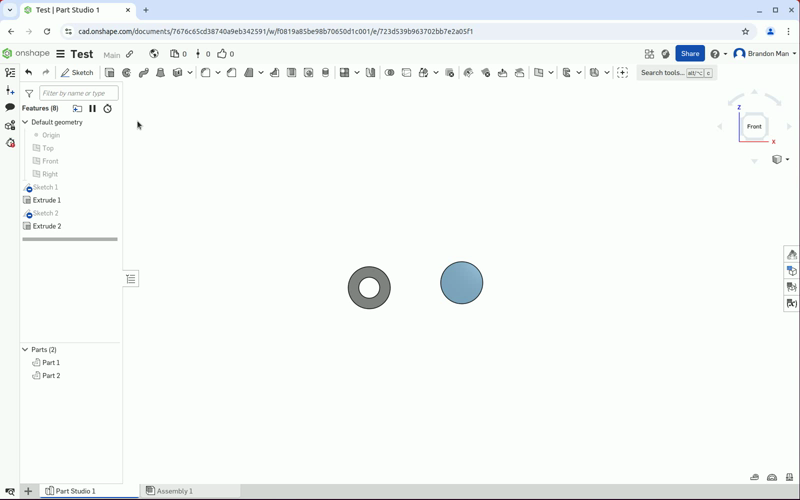
key(shift+h)
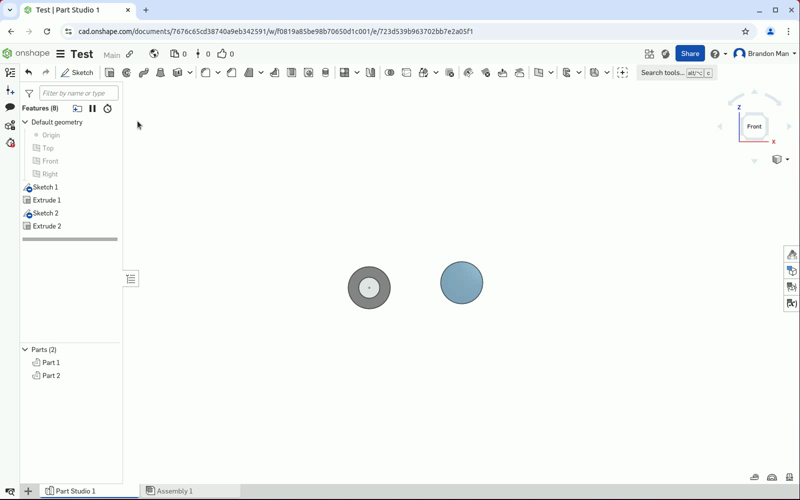
key(shift+7)
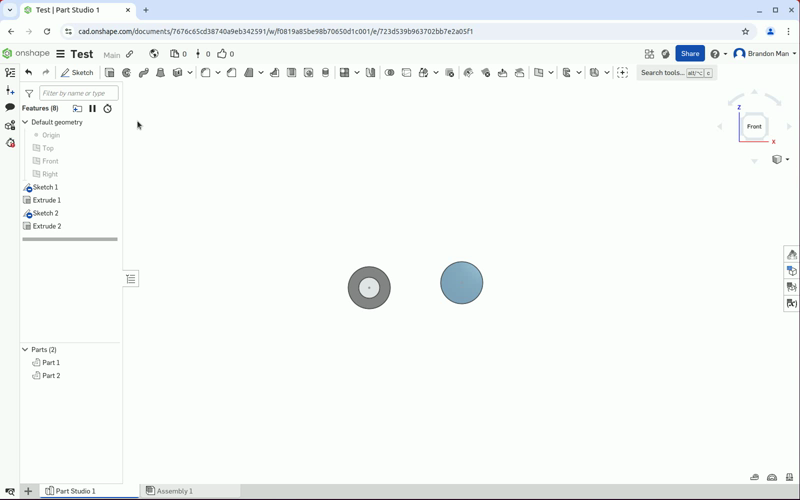
key(left, 2)
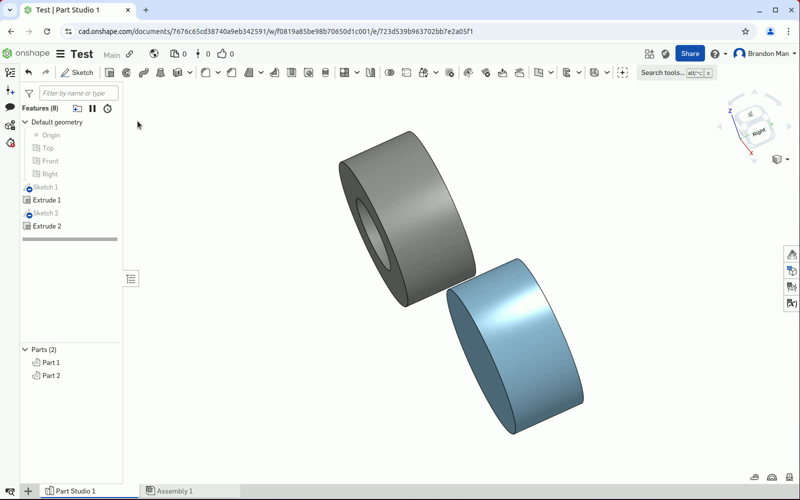
key(down, 2)
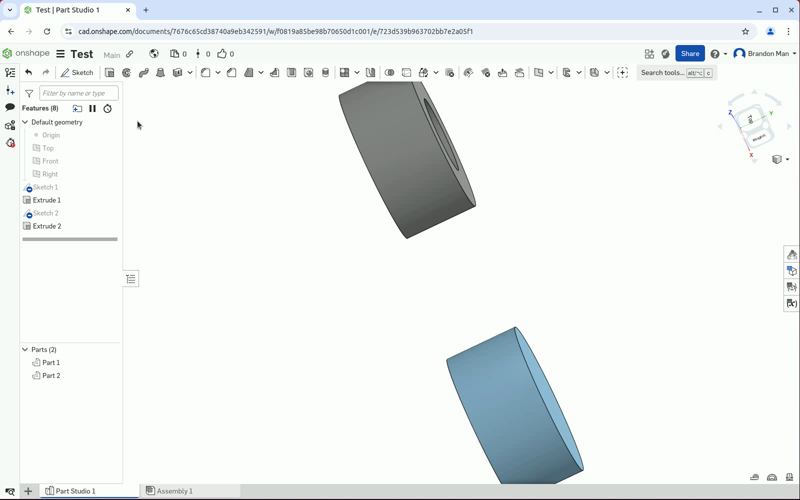
key(up, 2)
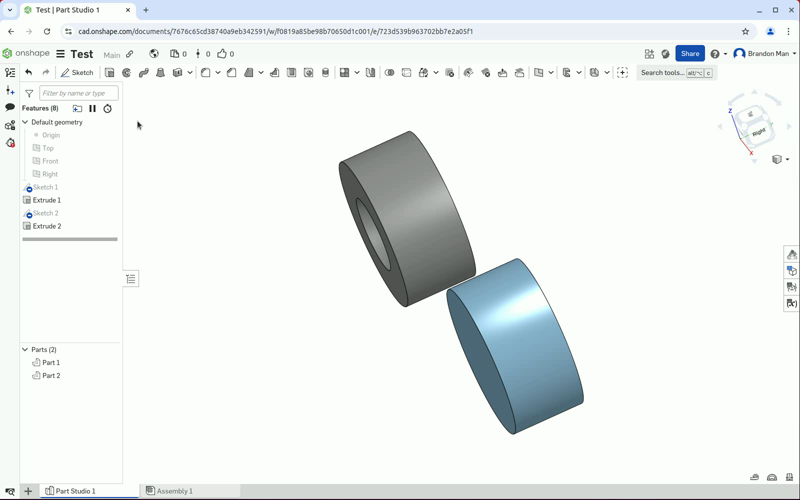
key(right, 2)
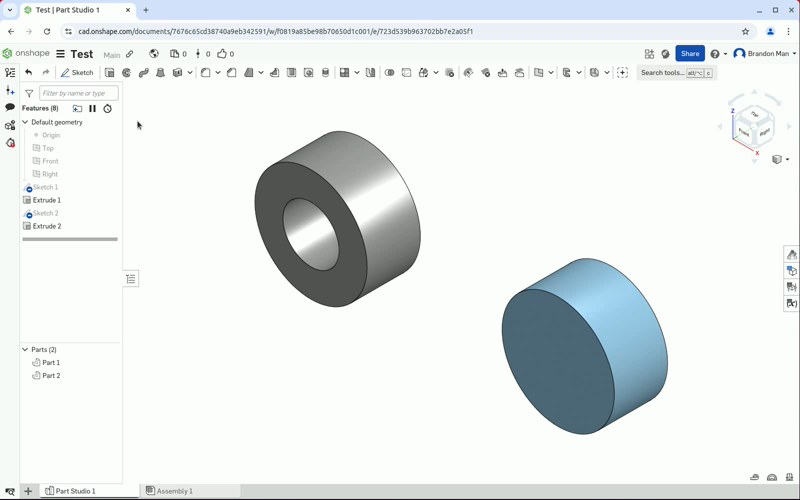
mouse_move(73, 189)
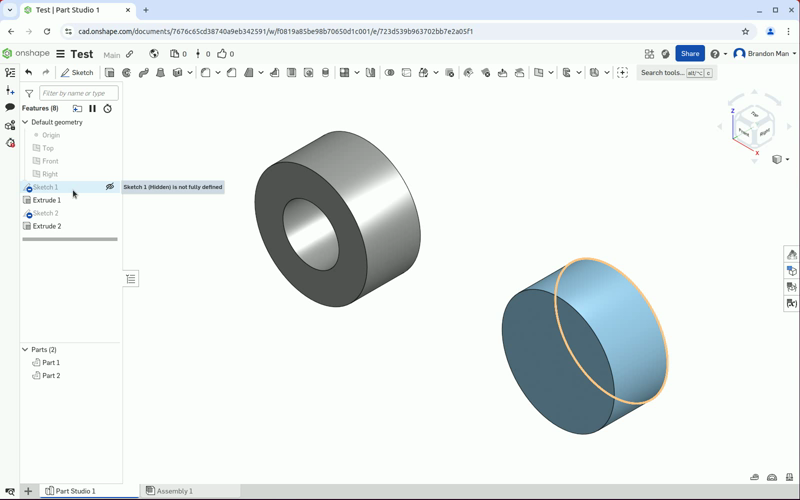
click(73, 189)